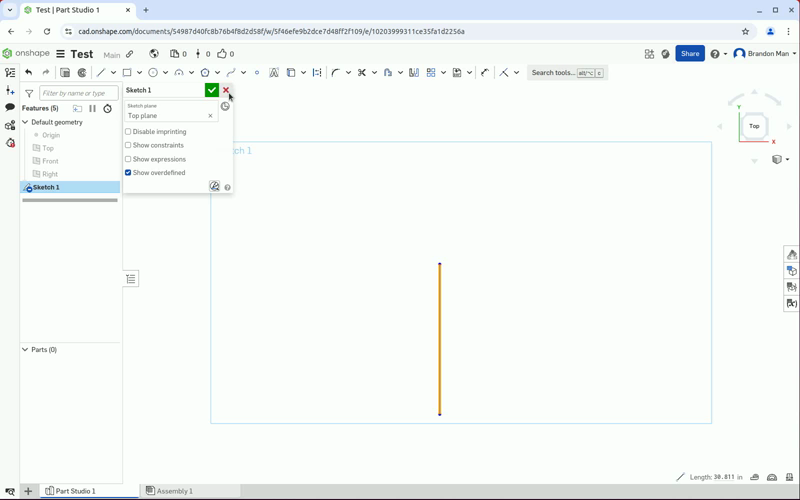
key(shift+h)
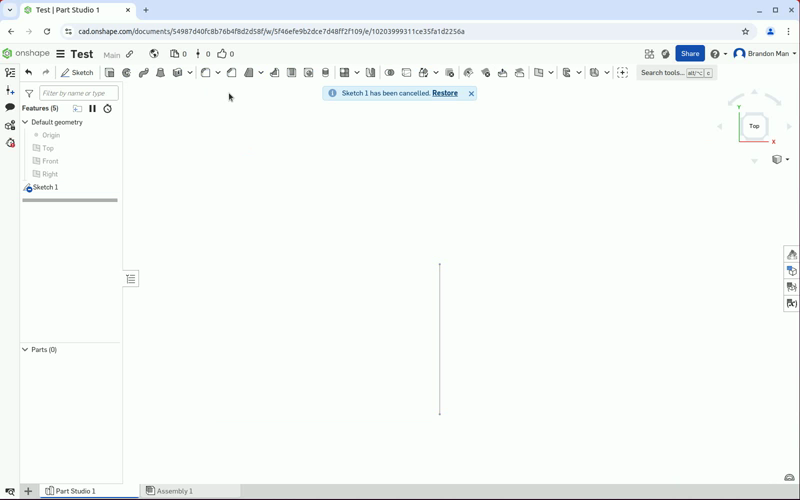
key(shift+s)
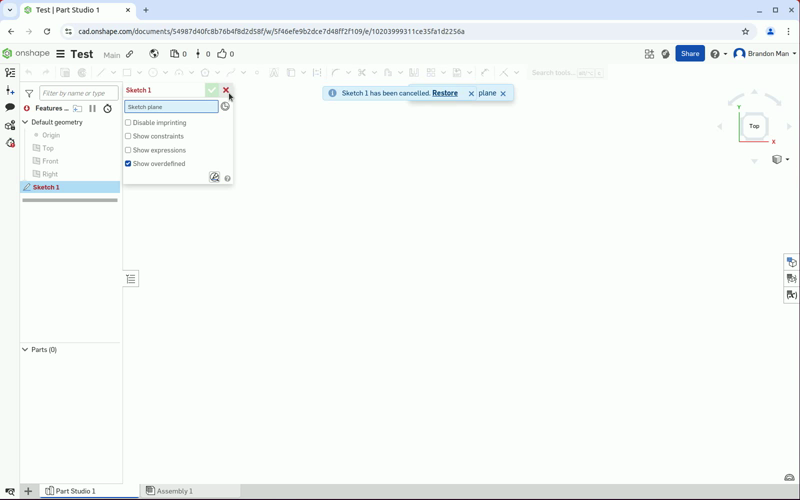
mouse_move(73, 150)
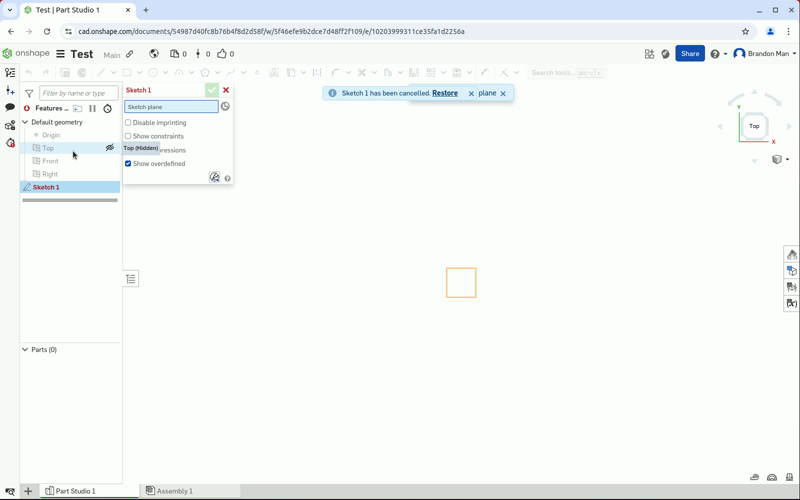
click(73, 150)
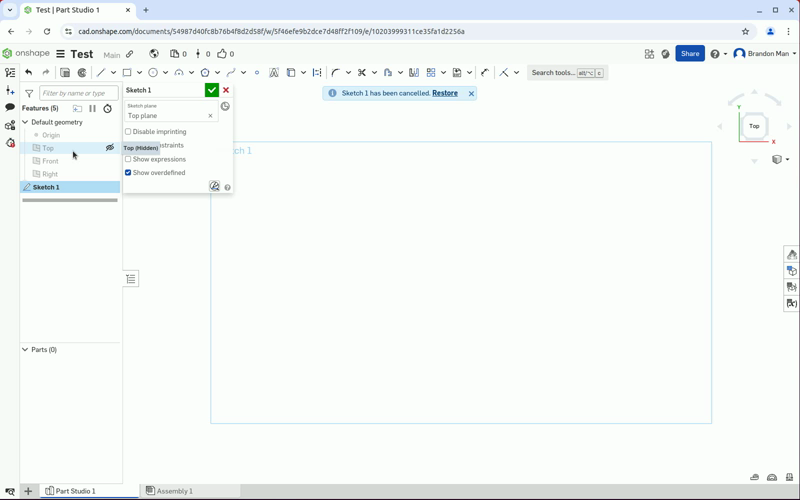
mouse_move(73, 352)
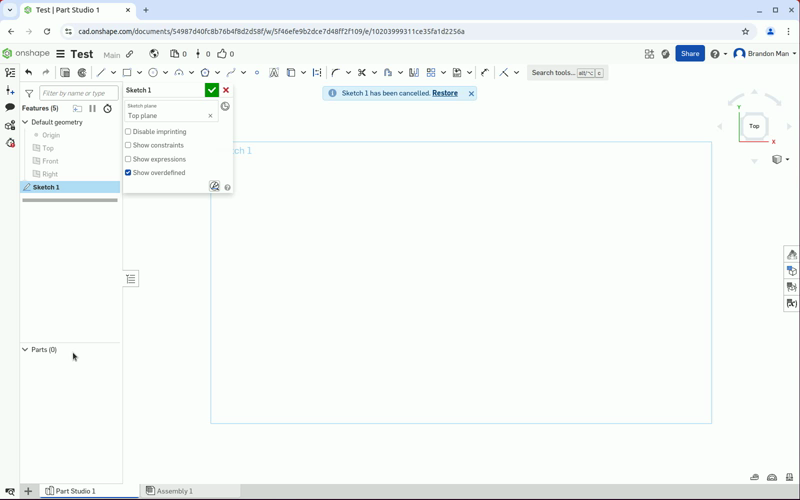
key(y)
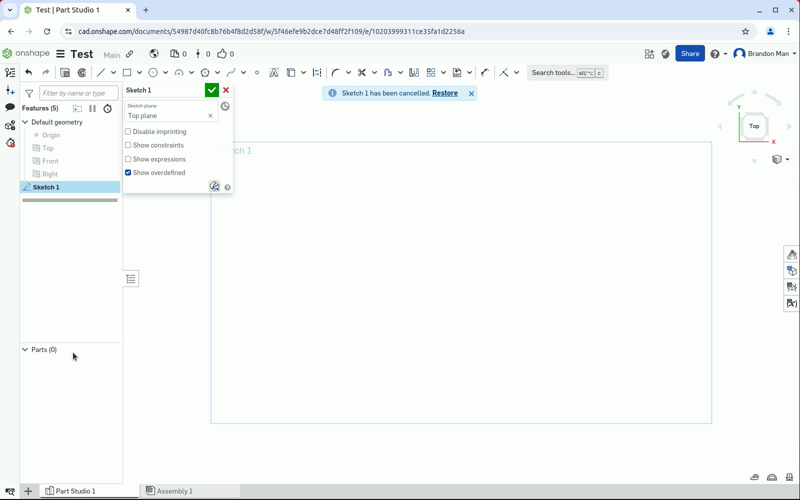
key(l)
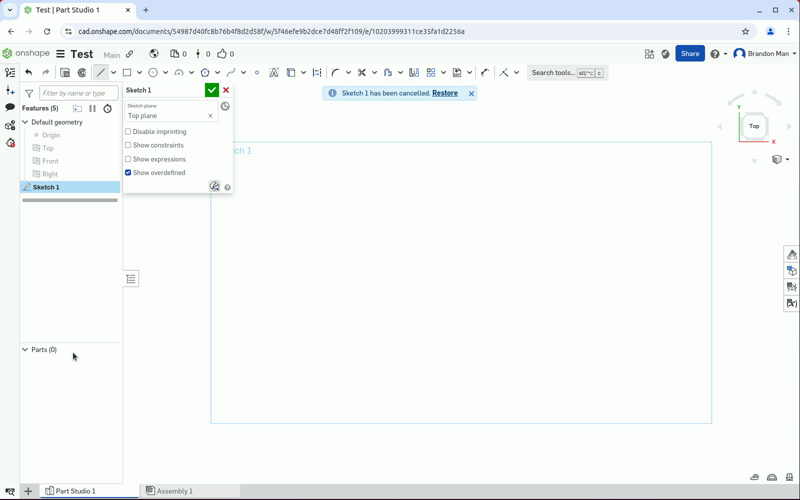
key_down(shift)
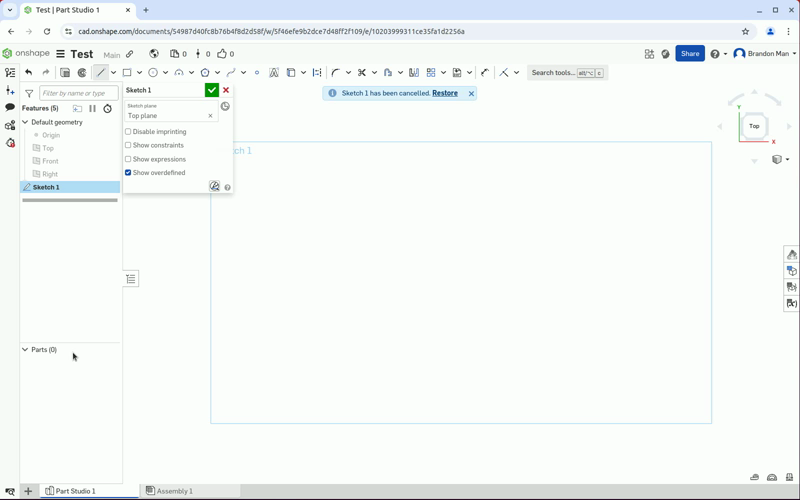
mouse_move(407, 282)
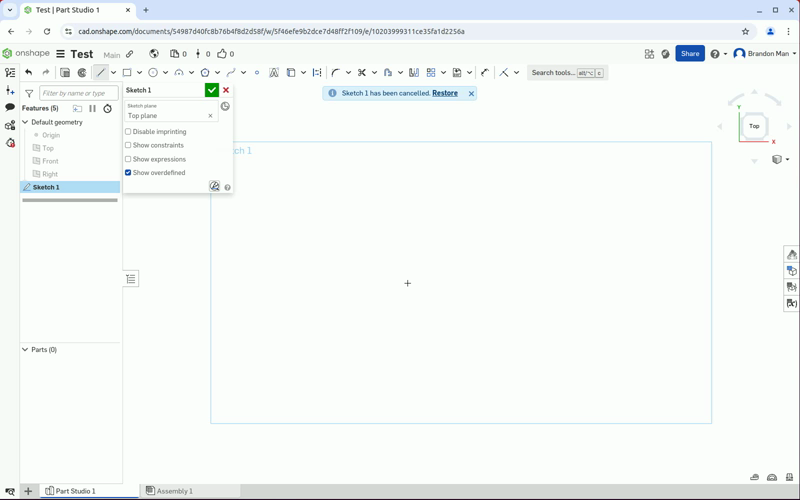
click(407, 282)
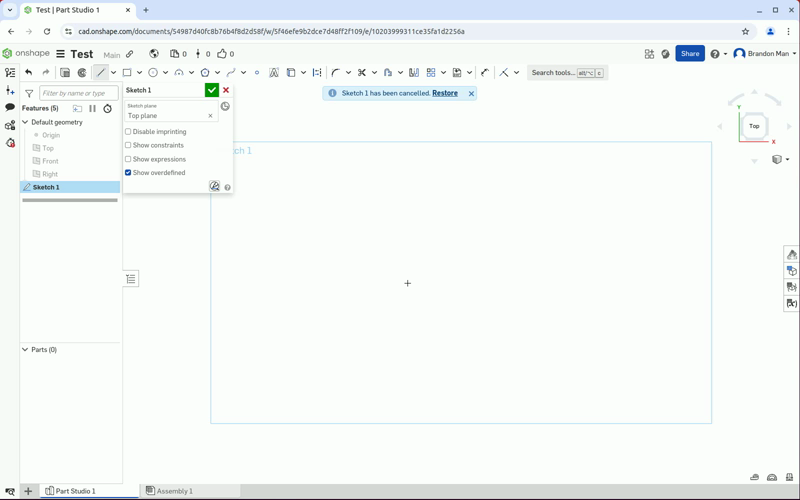
key_up(shift)
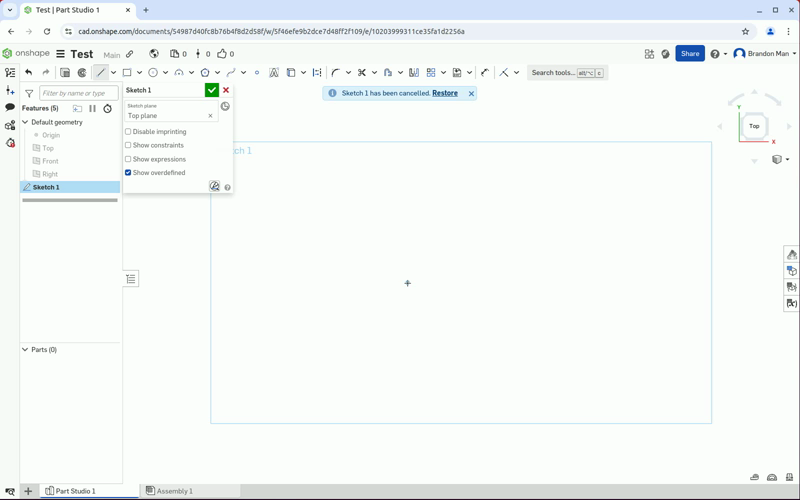
key_down(shift)
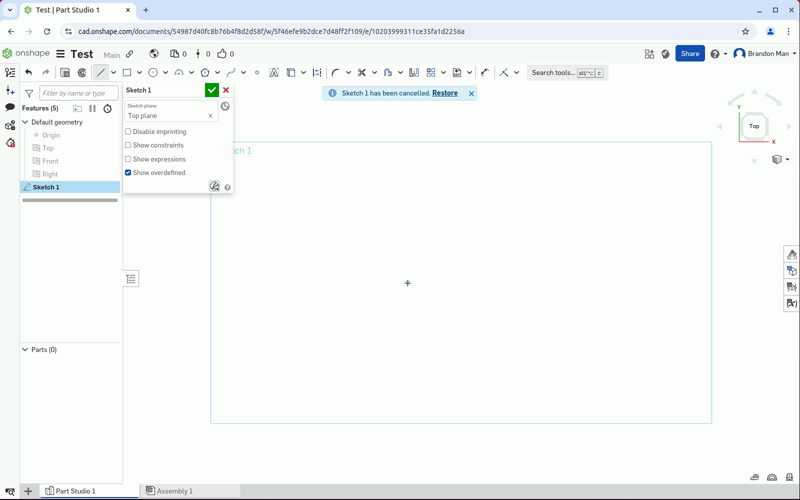
mouse_move(474, 282)
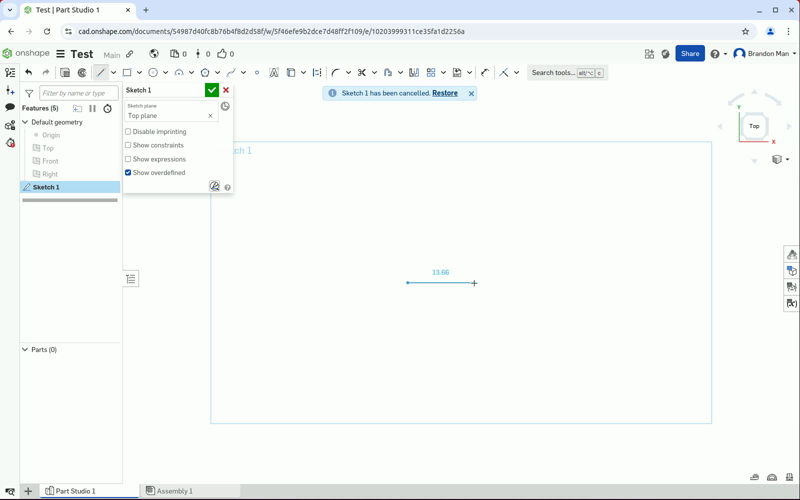
click(474, 282)
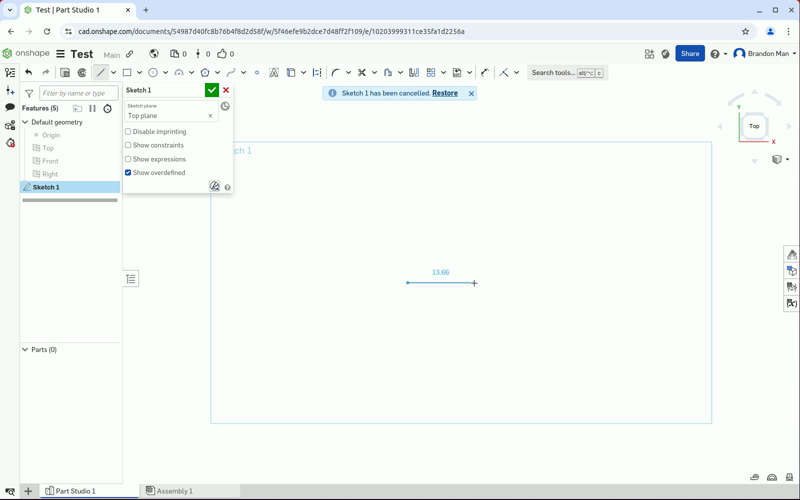
key_up(shift)
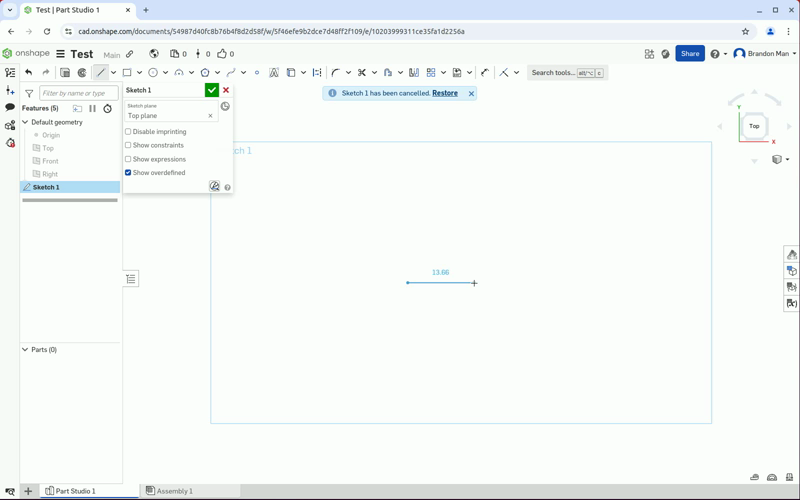
key_down(shift)
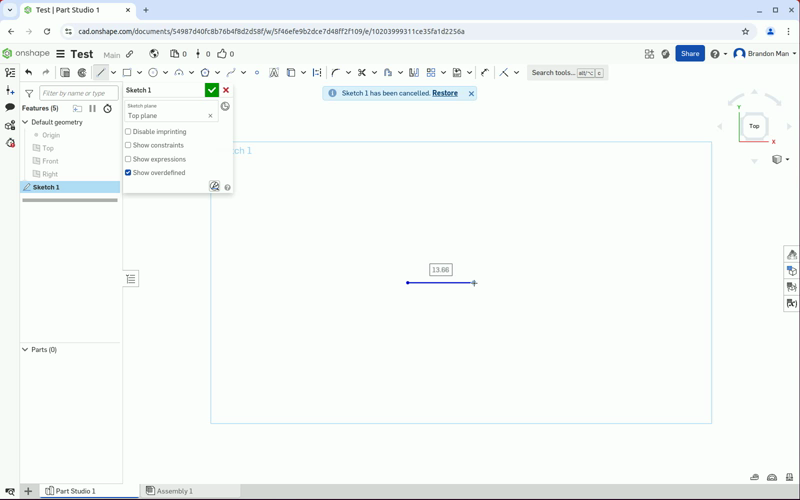
mouse_move(504, 282)
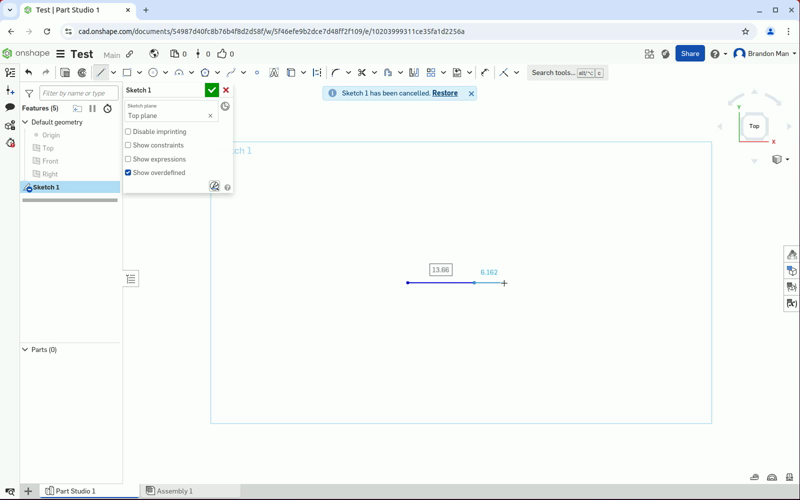
mouse_move(474, 273)
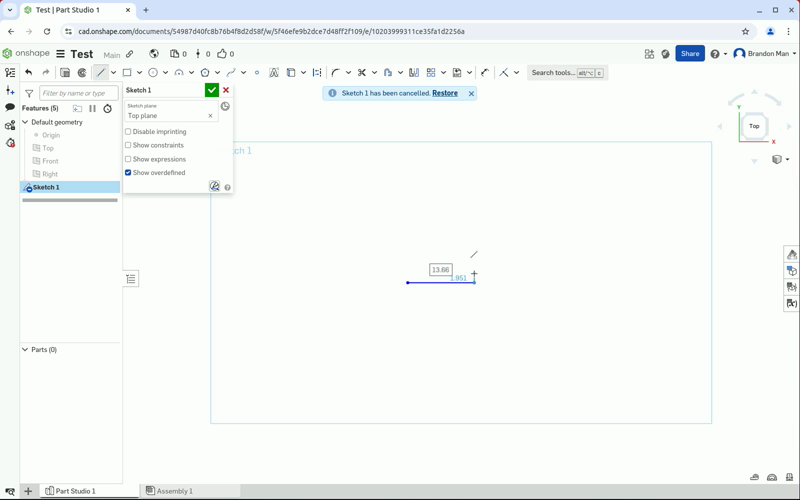
click(474, 273)
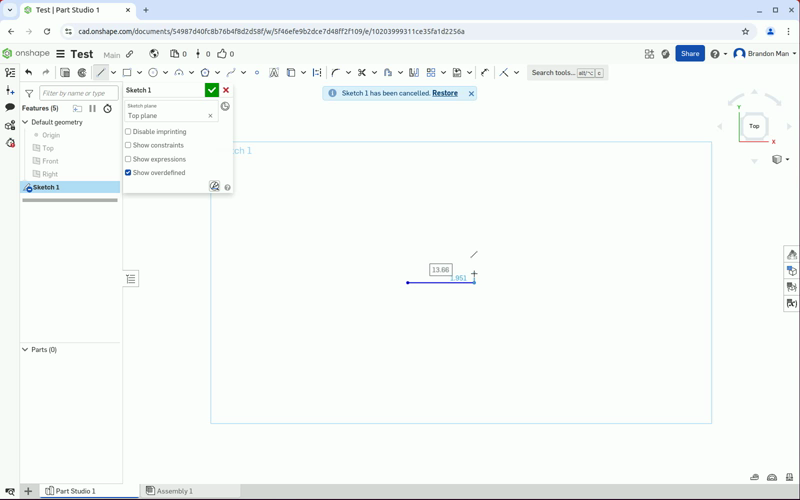
key_up(shift)
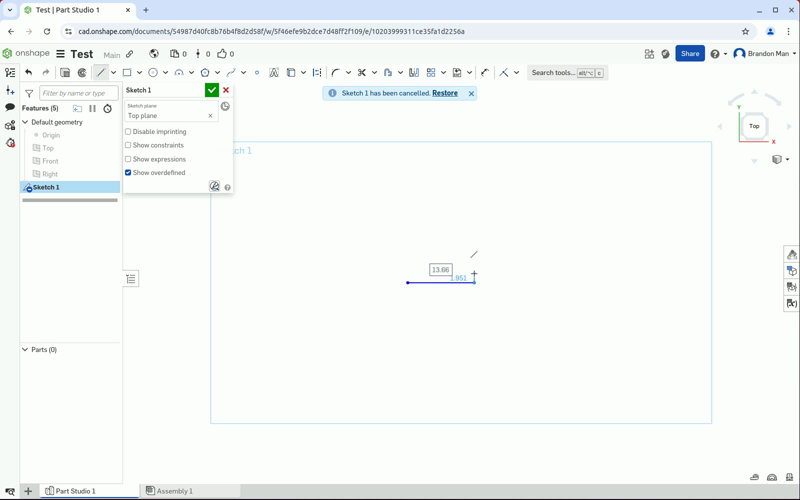
key_down(shift)
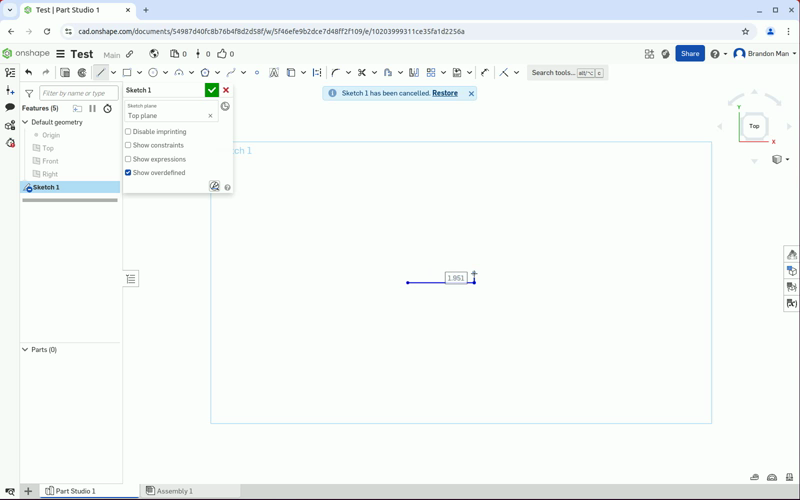
mouse_move(504, 273)
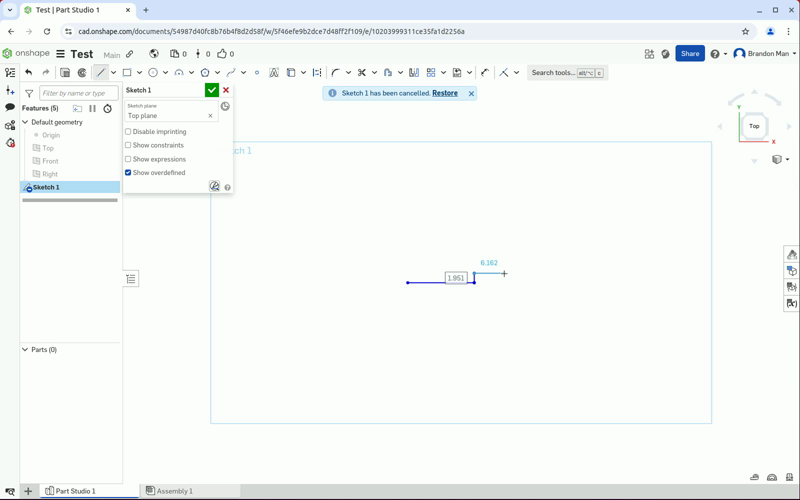
mouse_move(434, 273)
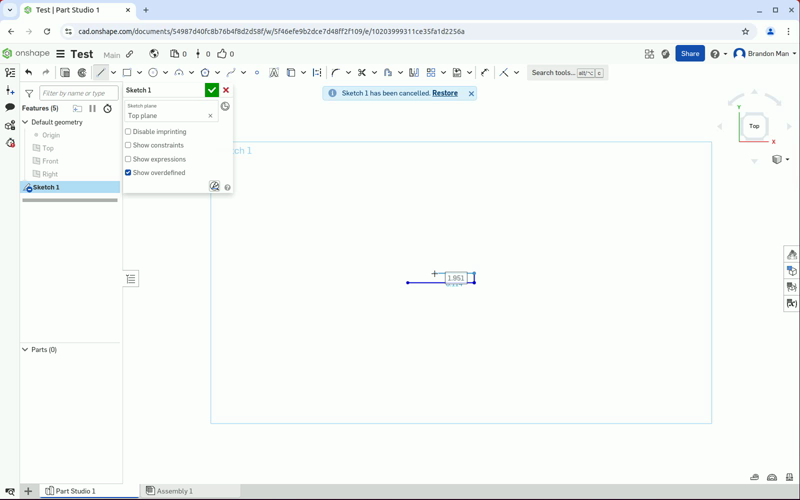
click(434, 273)
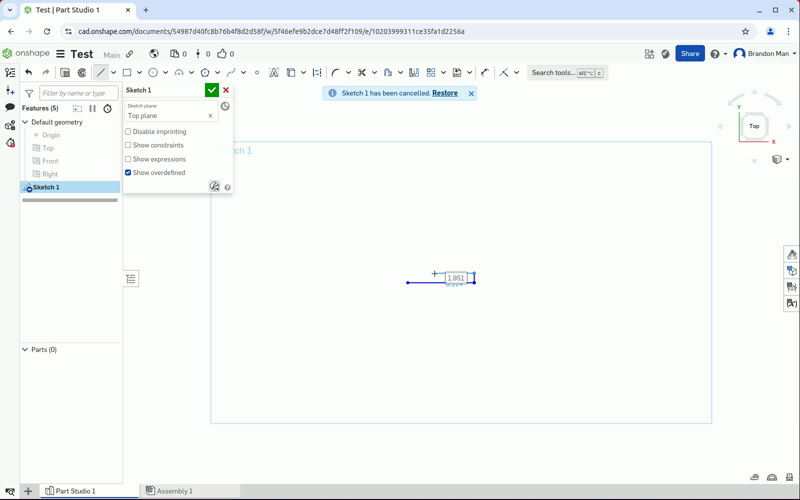
key_up(shift)
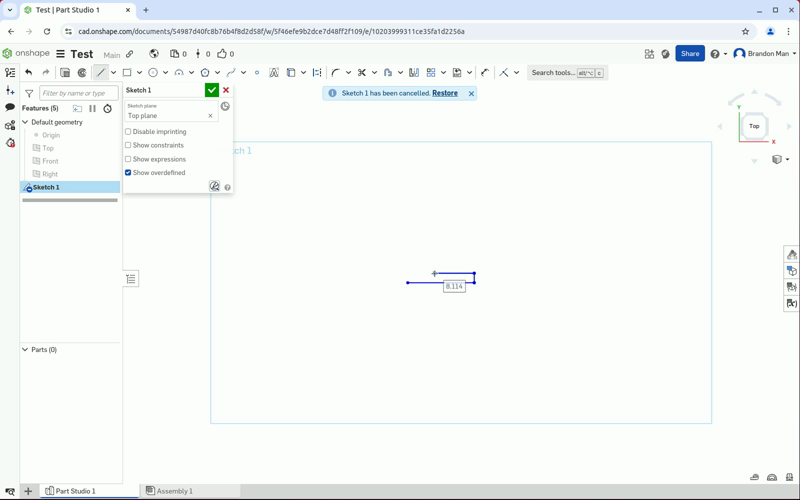
key_down(shift)
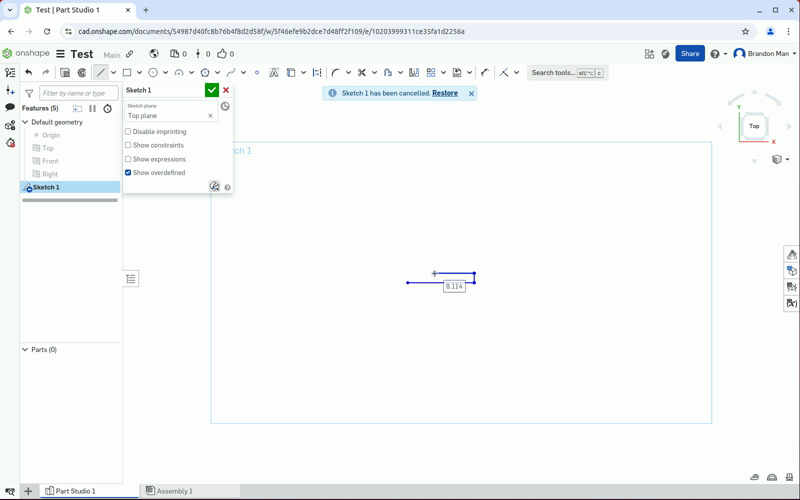
mouse_move(464, 273)
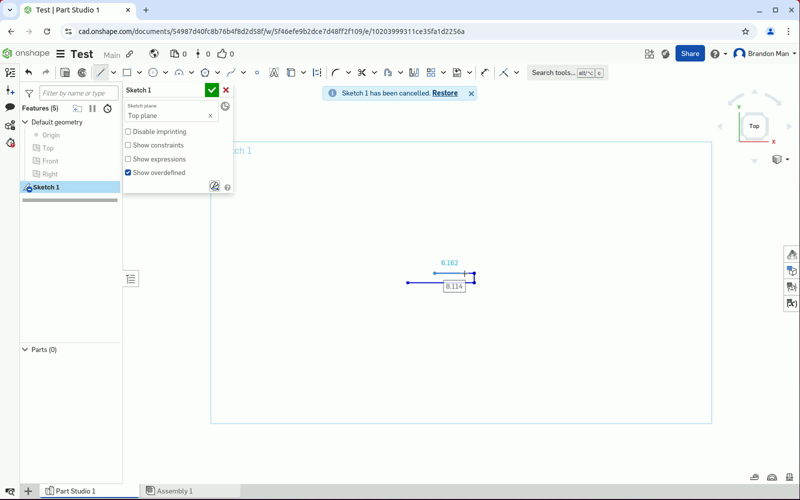
mouse_move(407, 273)
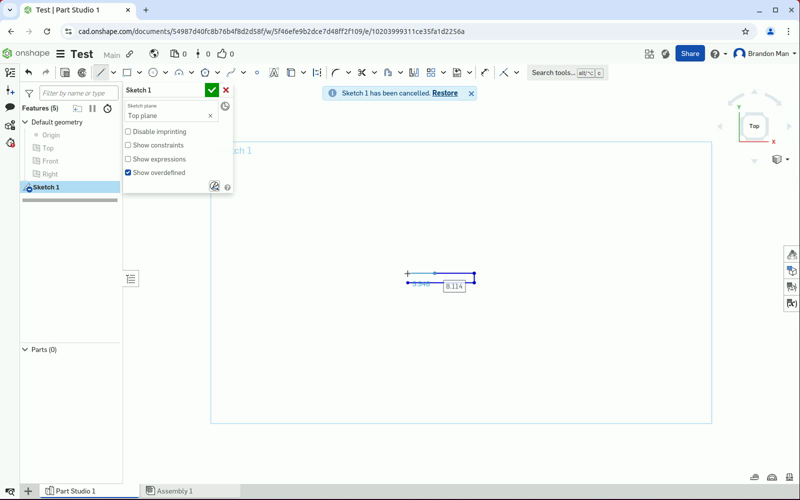
click(407, 273)
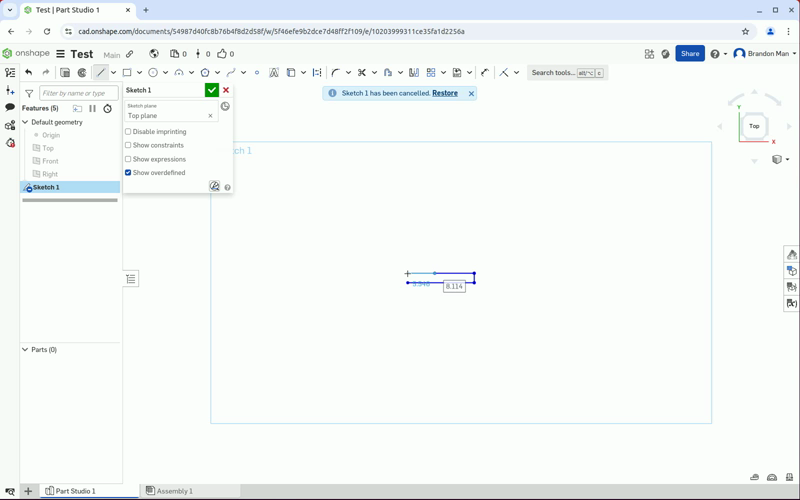
key_up(shift)
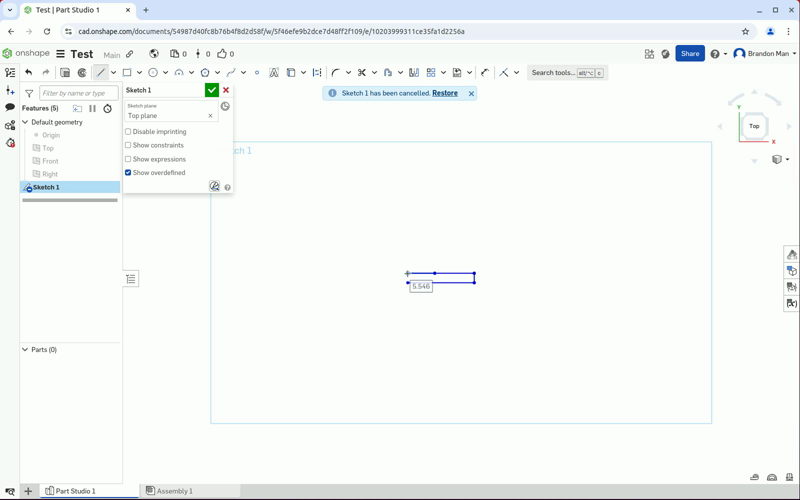
mouse_move(437, 273)
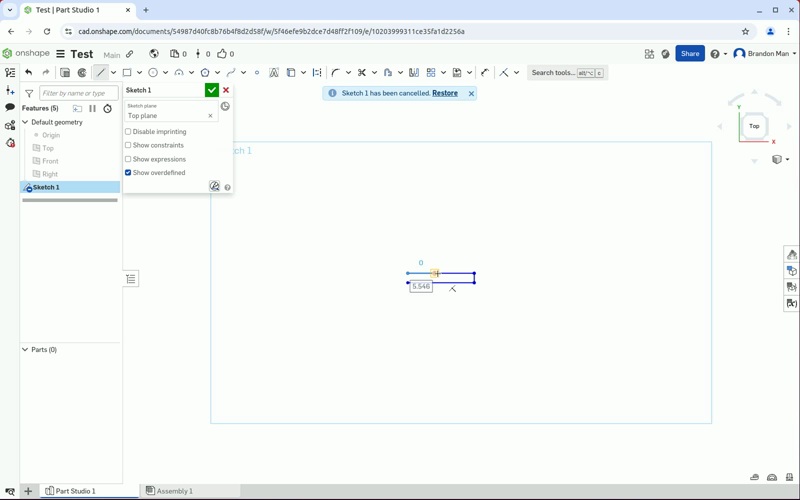
key_down(shift)
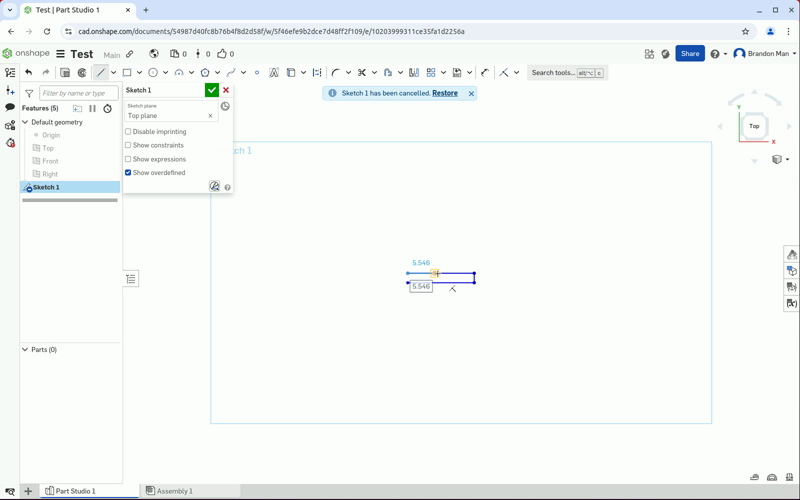
mouse_move(407, 282)
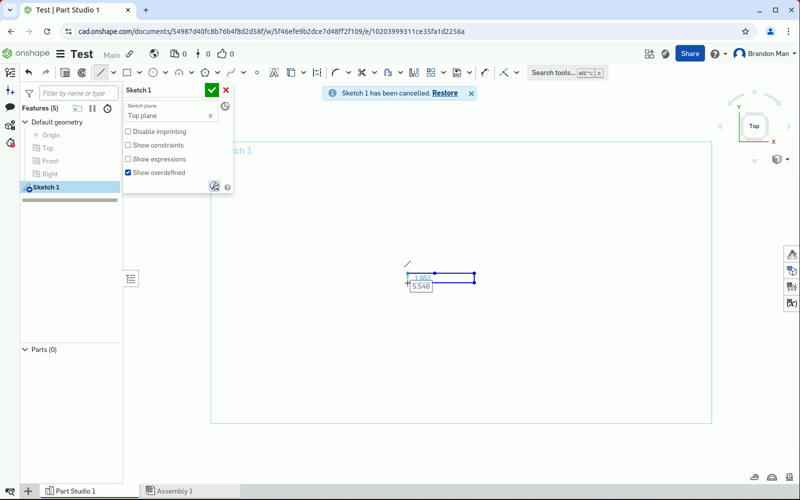
key_up(shift)
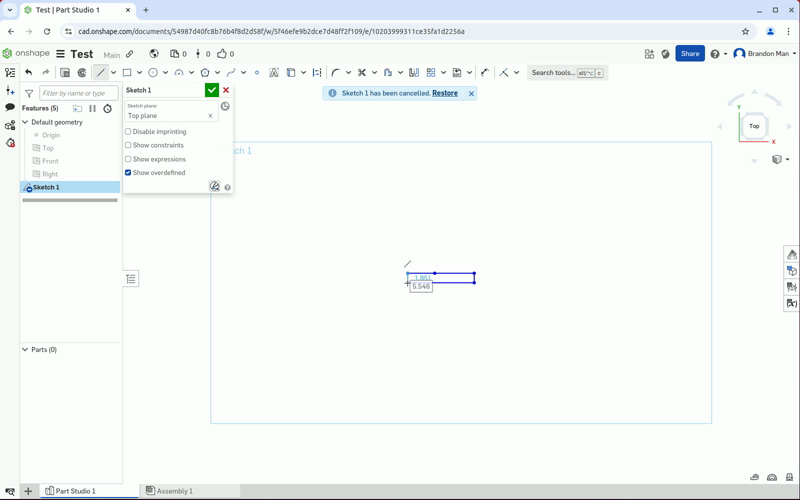
click(407, 282)
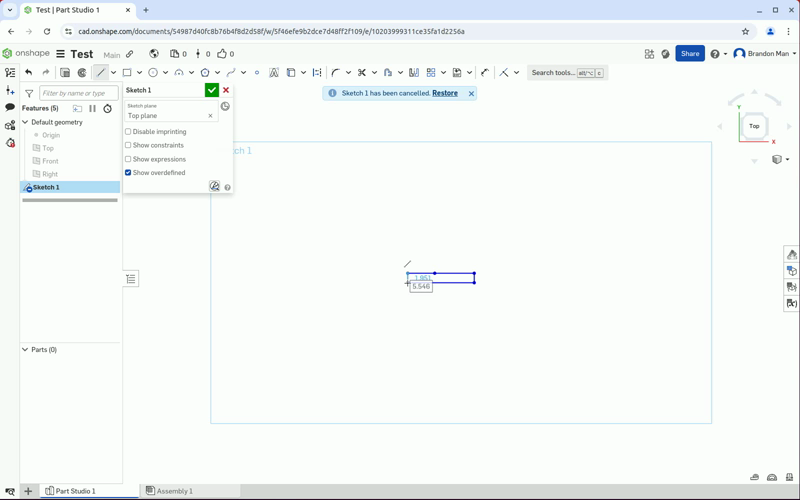
key(esc)
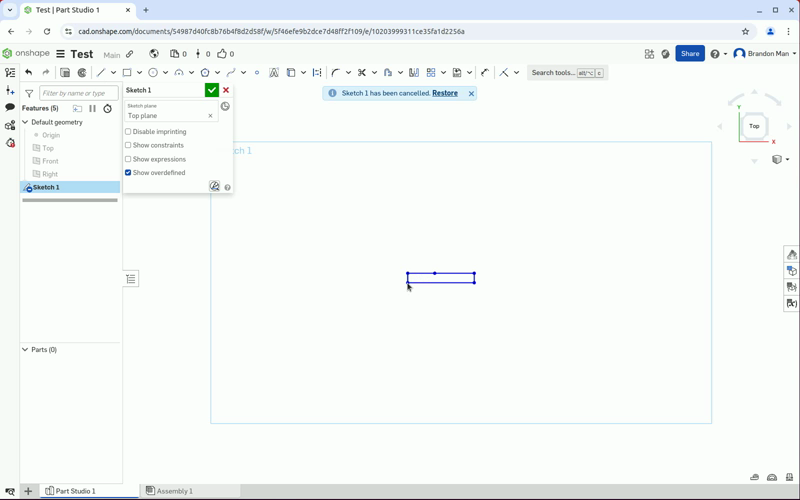
mouse_move(454, 276)
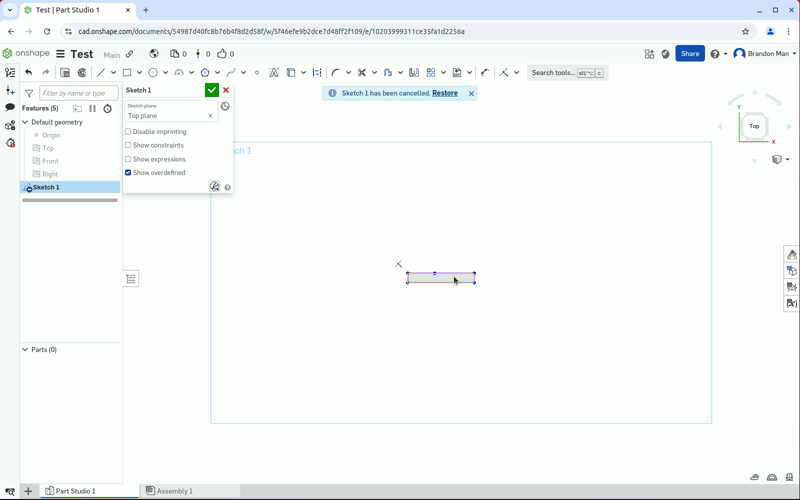
scroll(6)
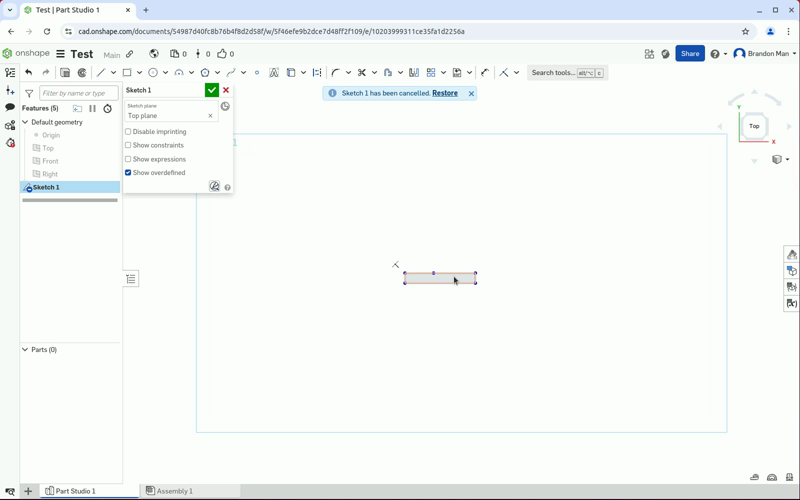
scroll(6)
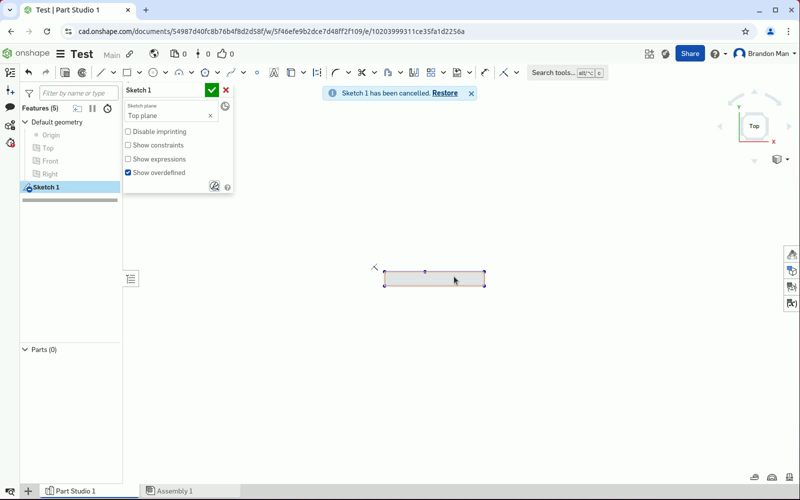
scroll(6)
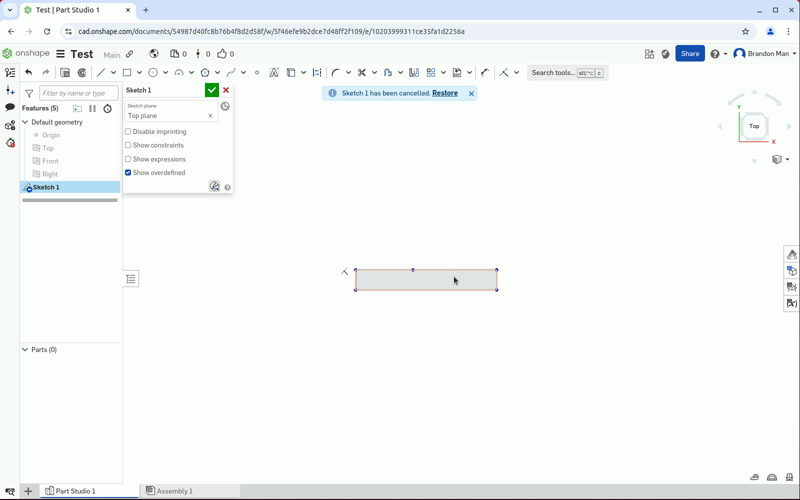
scroll(6)
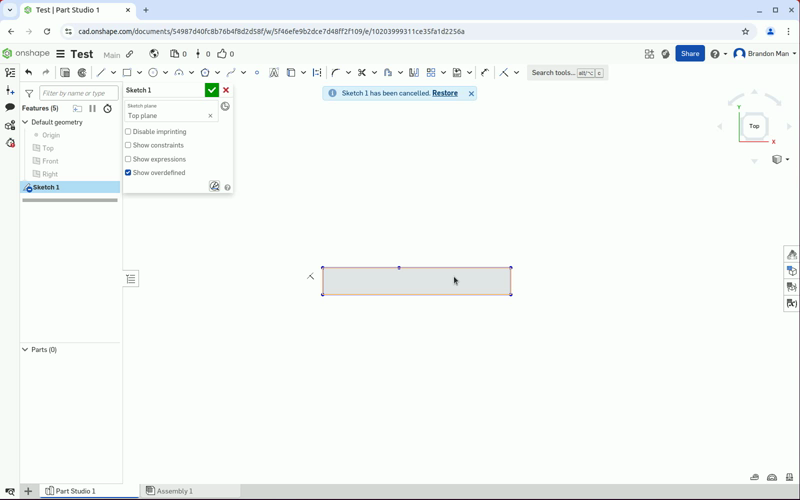
scroll(6)
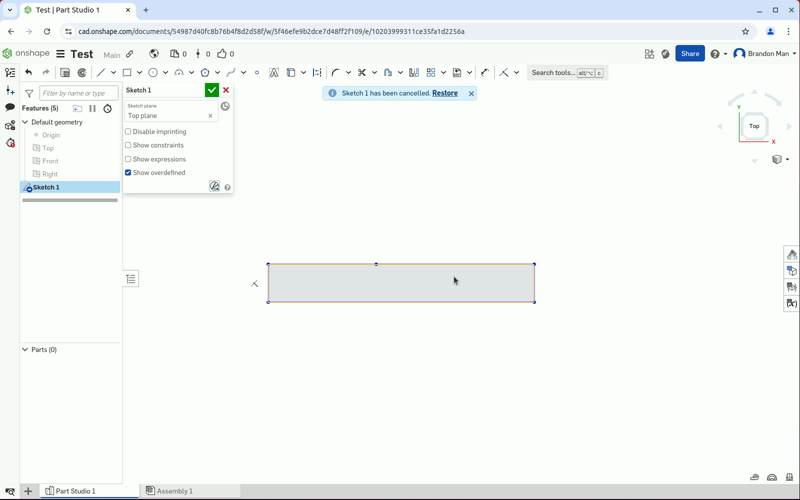
scroll(6)
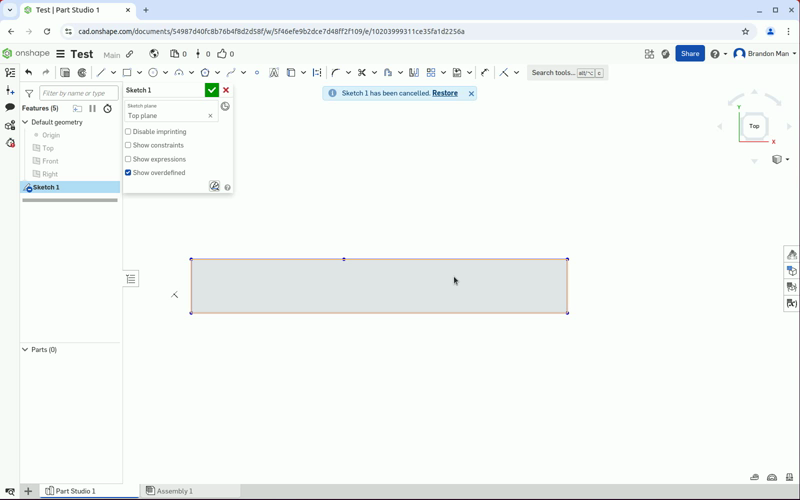
scroll(6)
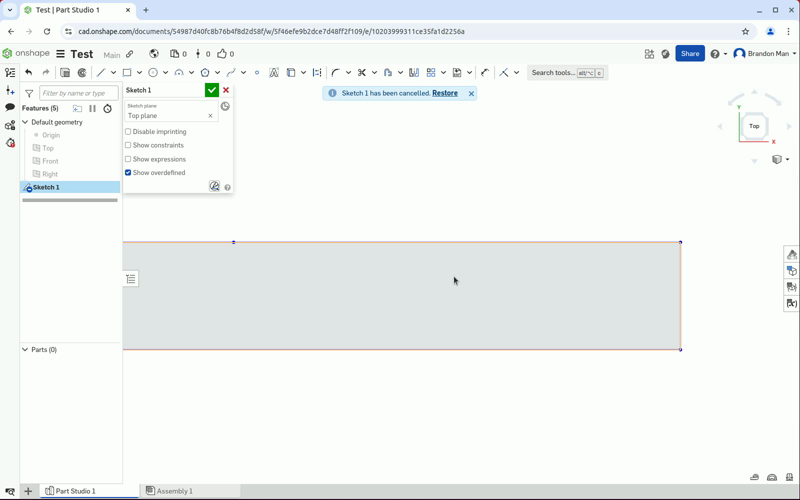
click(454, 276)
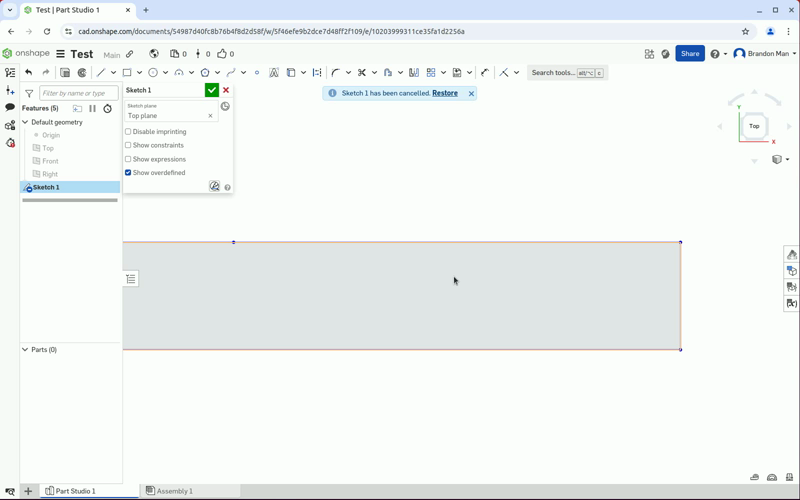
scroll(-6)
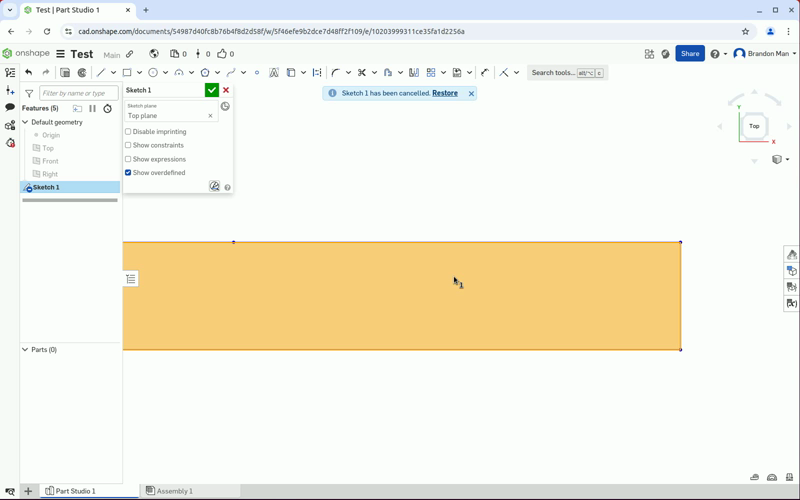
scroll(-6)
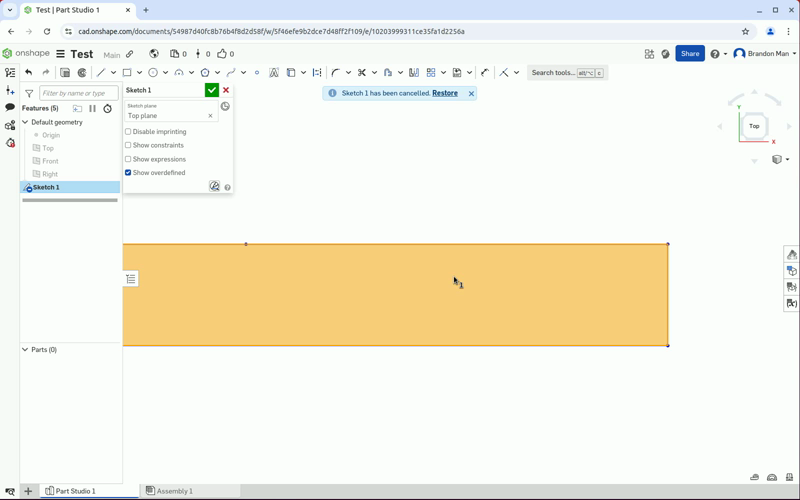
scroll(-6)
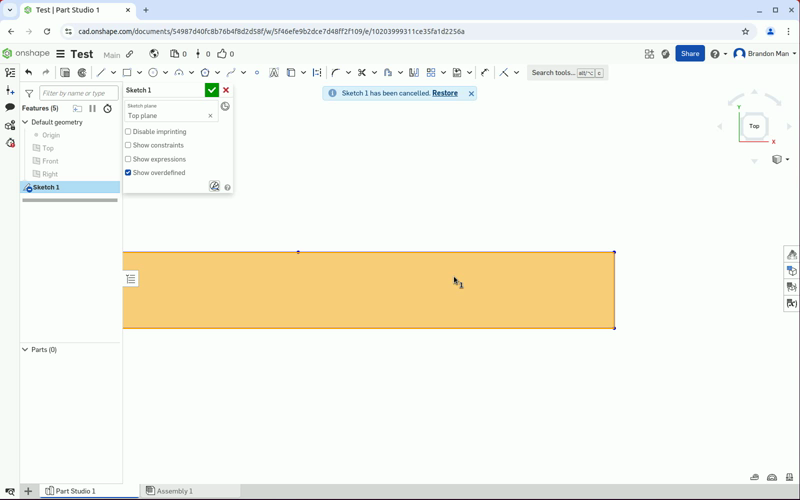
scroll(-6)
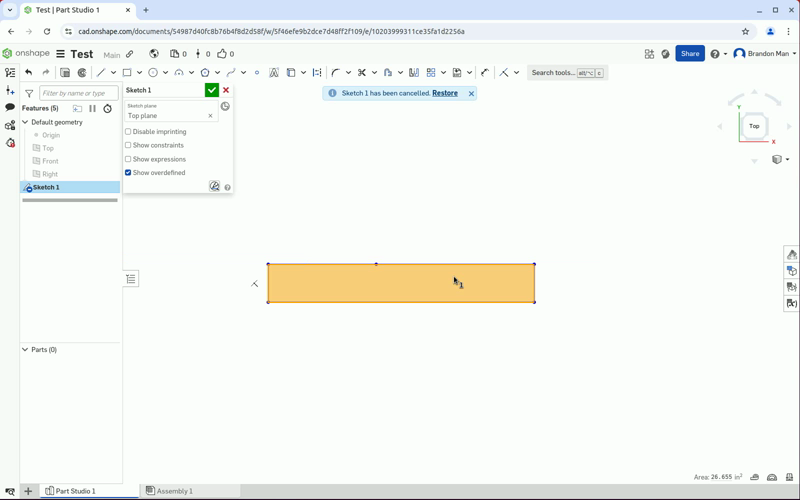
scroll(-6)
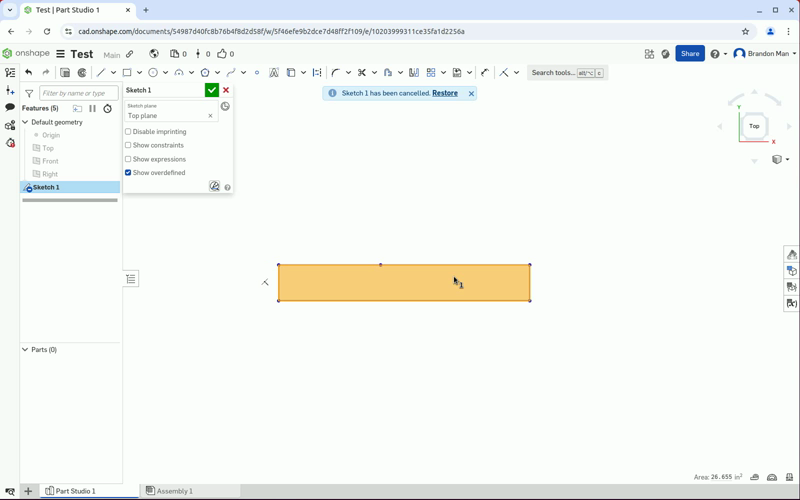
scroll(-6)
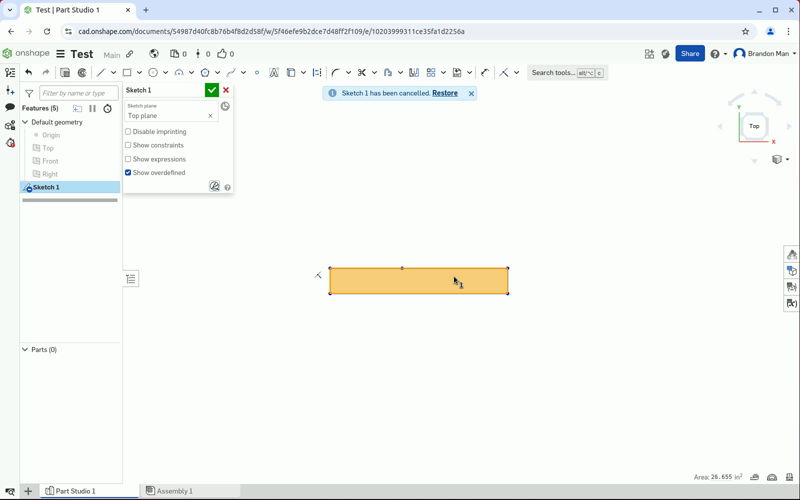
scroll(-6)
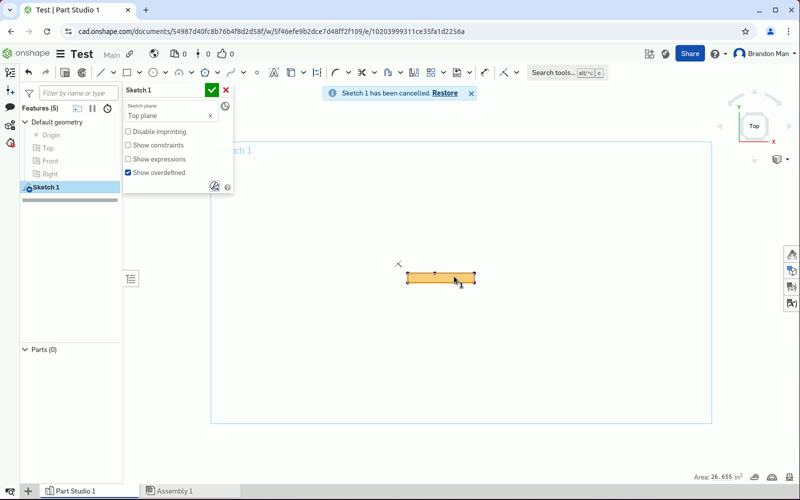
mouse_move(73, 352)
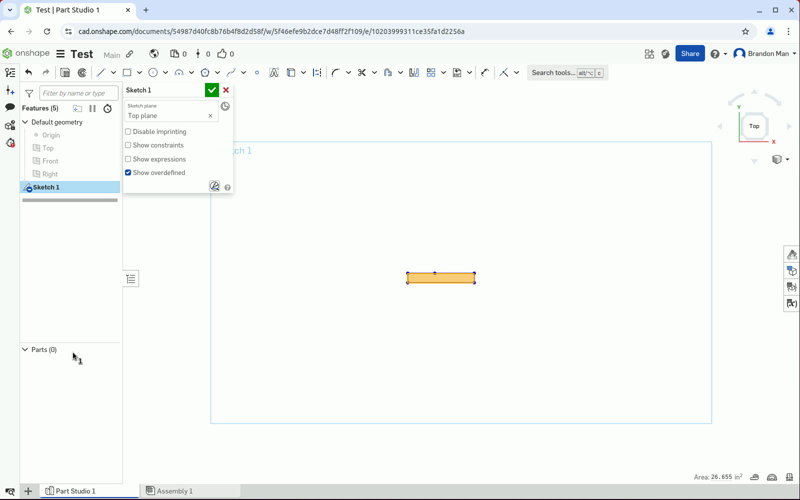
key(shift+y)
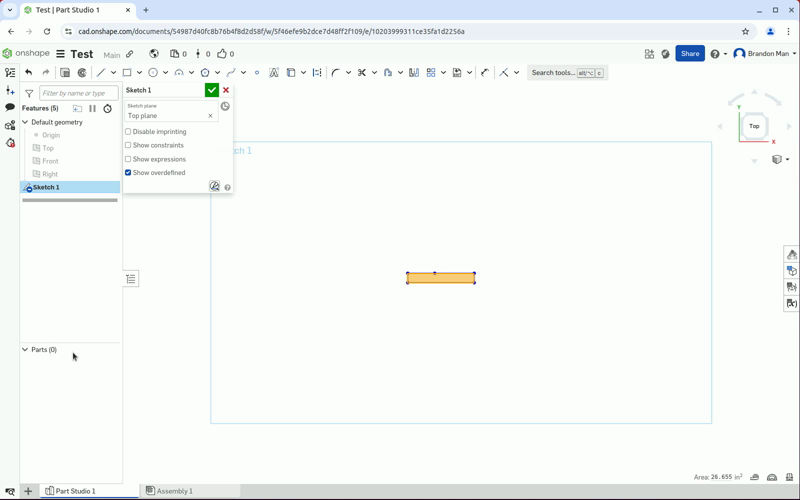
key(shift+e)
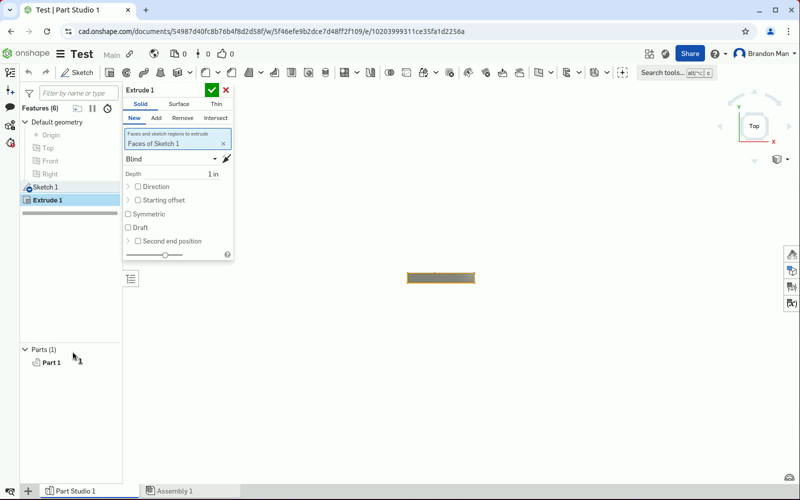
mouse_move(143, 106)
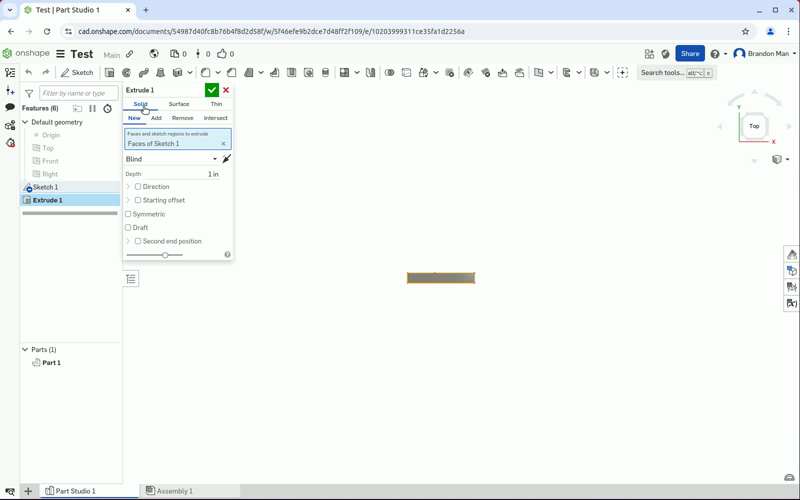
click(143, 106)
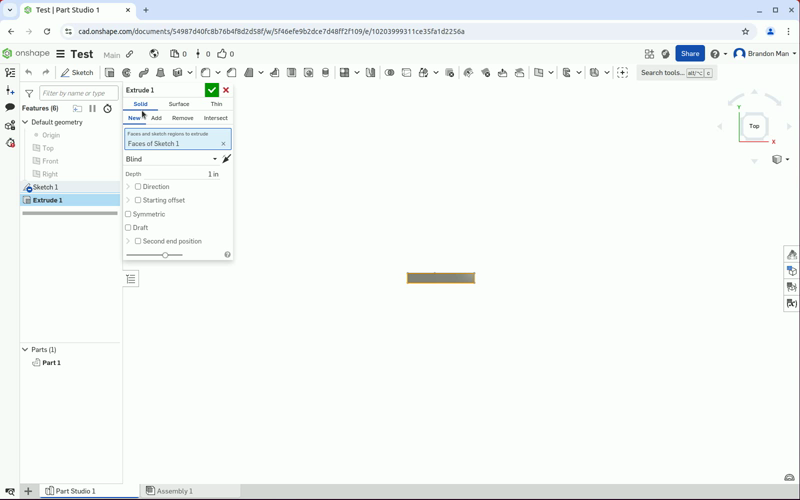
mouse_move(137, 120)
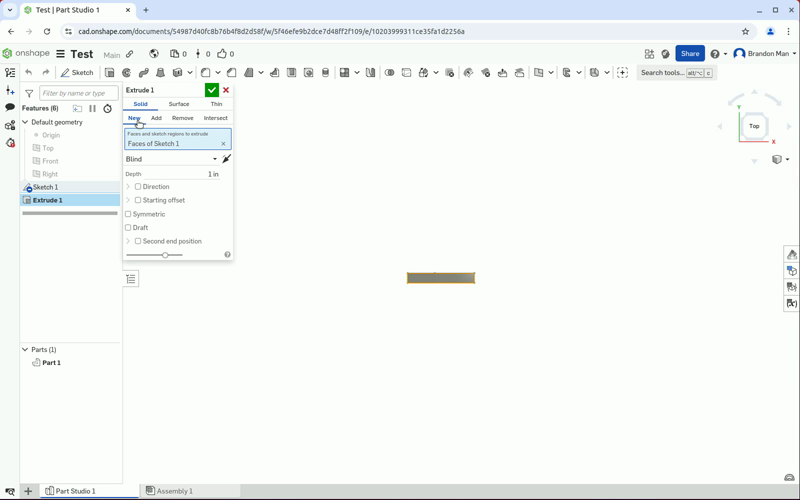
click(137, 120)
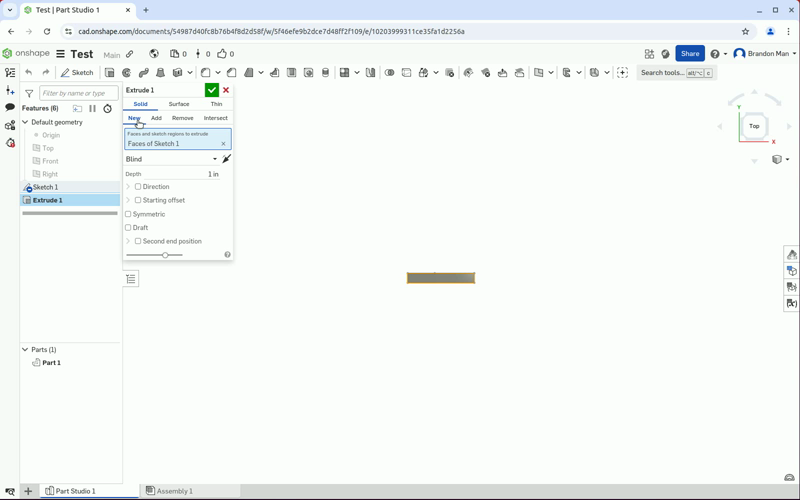
key(tab, 4)
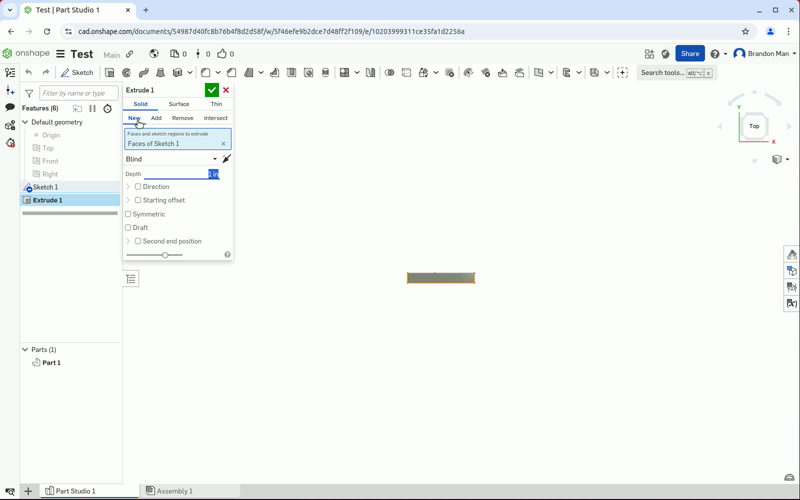
text(4.333)
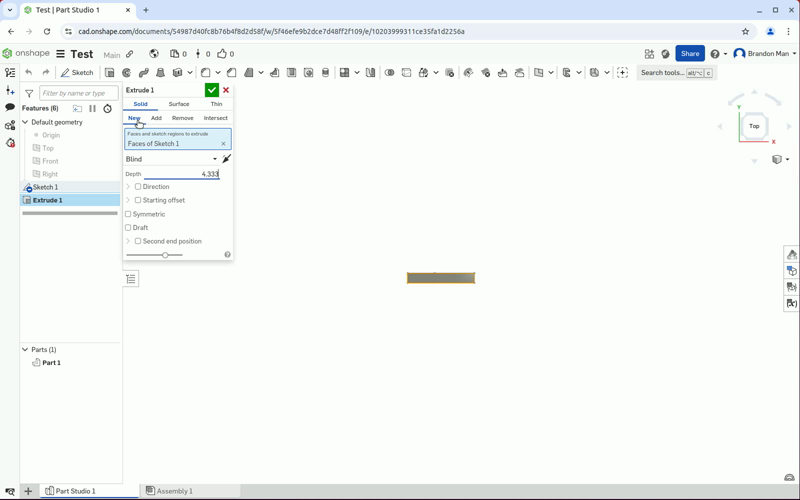
key(enter)
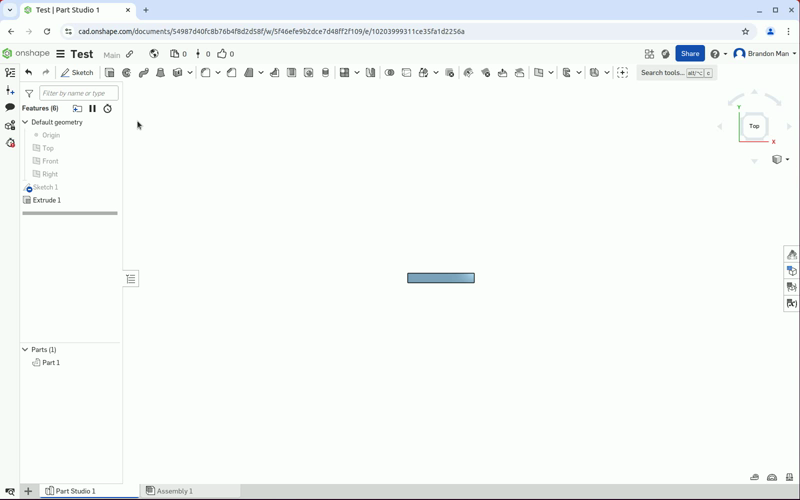
key(shift+h)
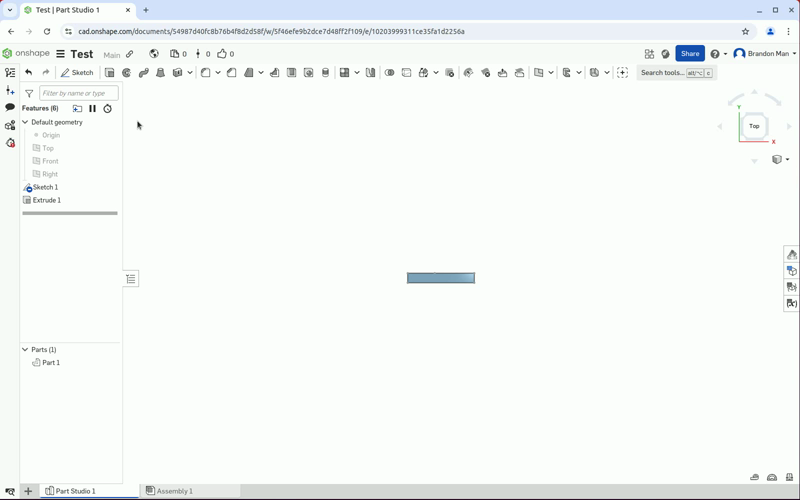
key(shift+h)
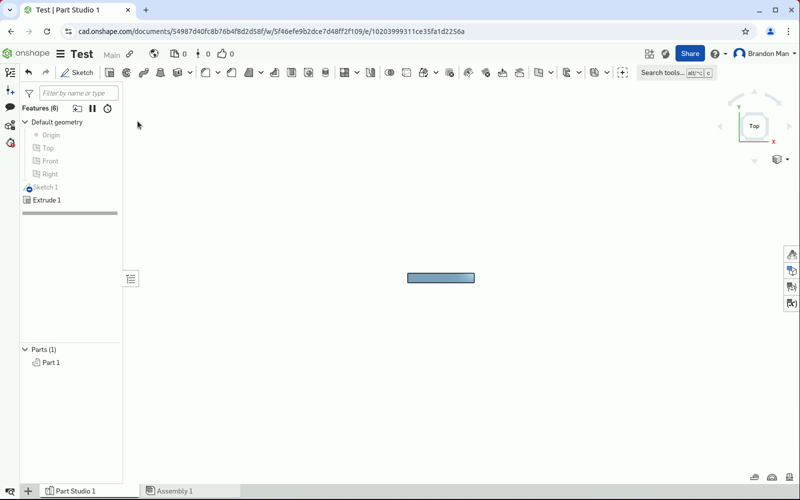
mouse_move(73, 189)
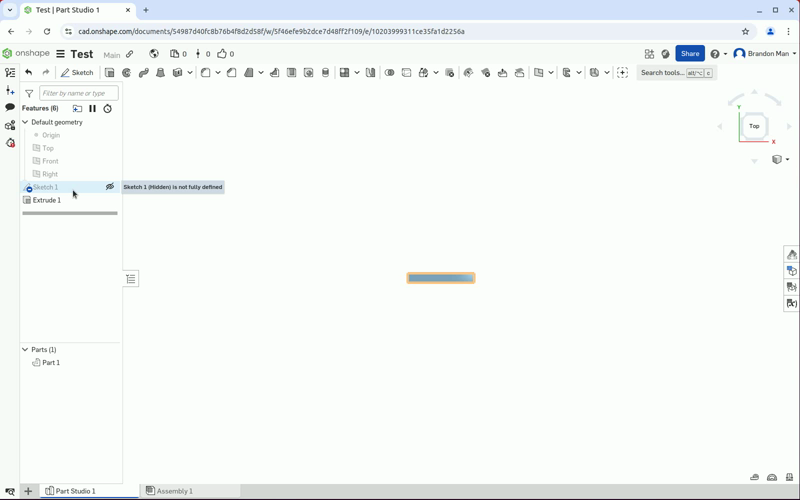
click(73, 189)
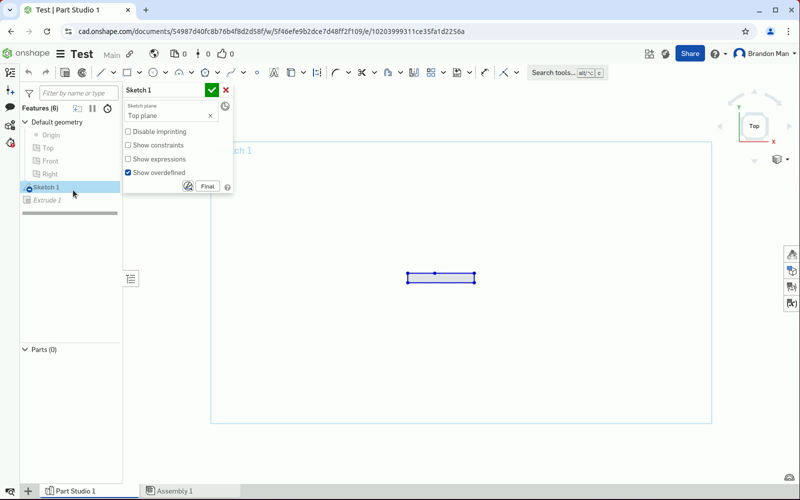
mouse_move(229, 92)
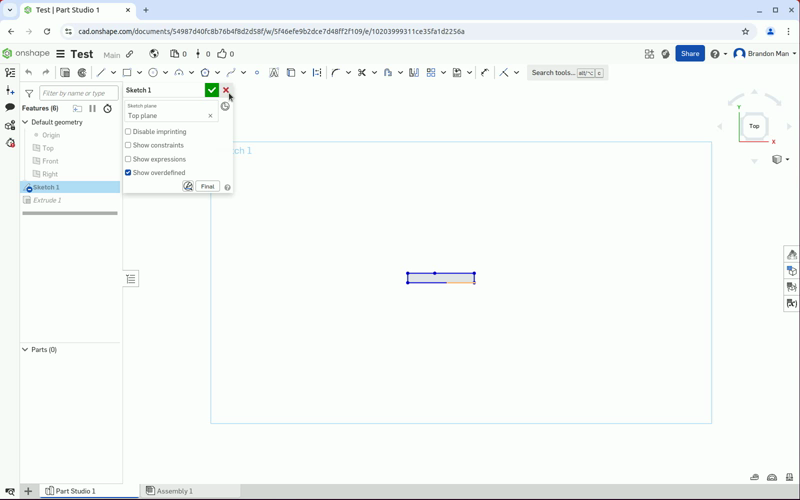
click(229, 92)
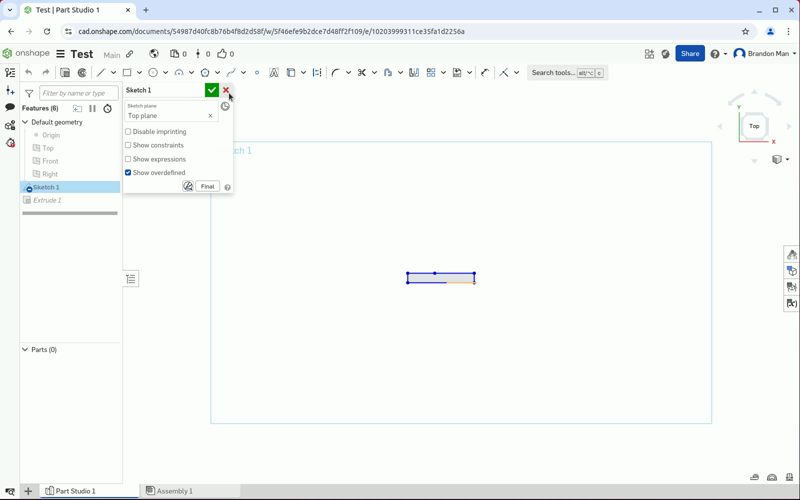
key(shift+s)
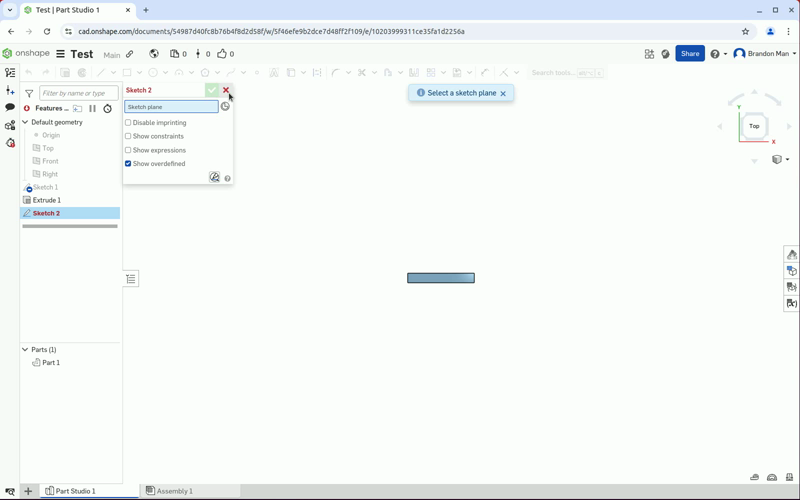
mouse_move(73, 150)
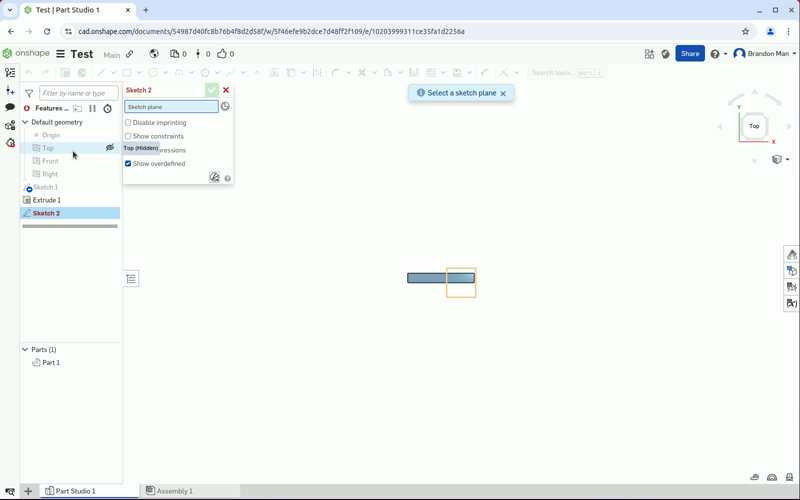
click(73, 150)
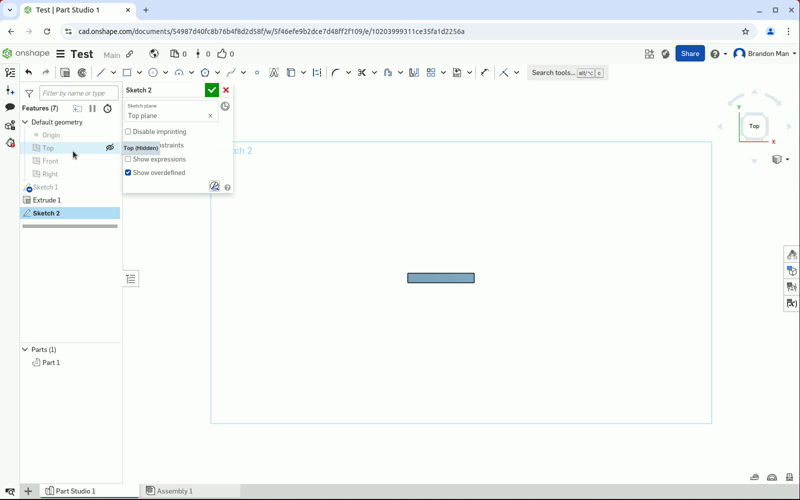
mouse_move(73, 352)
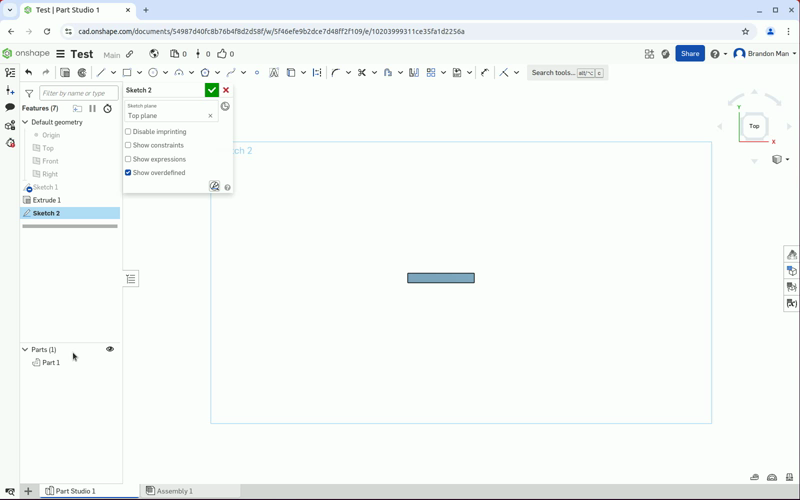
key(y)
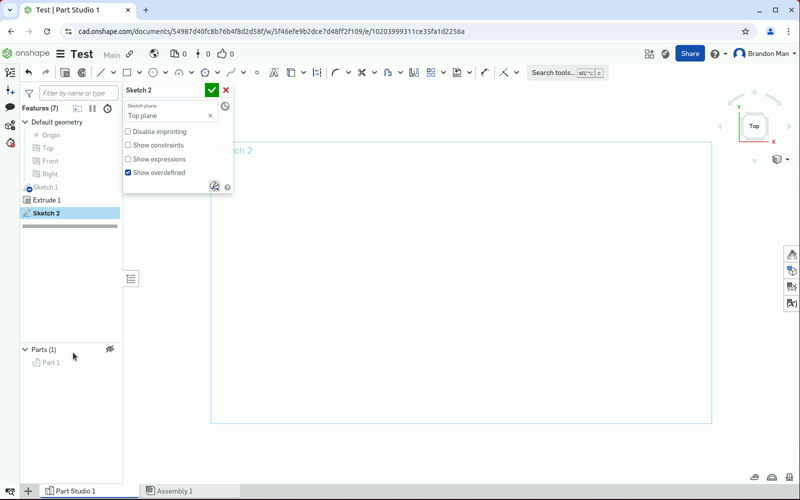
key(l)
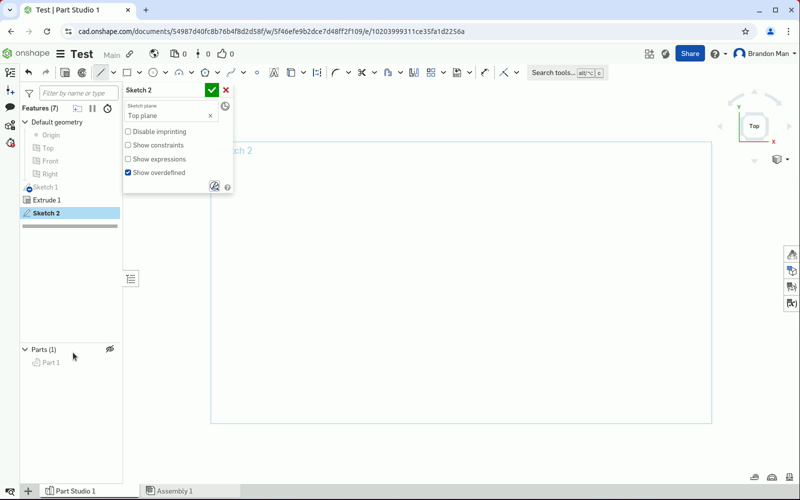
key_down(shift)
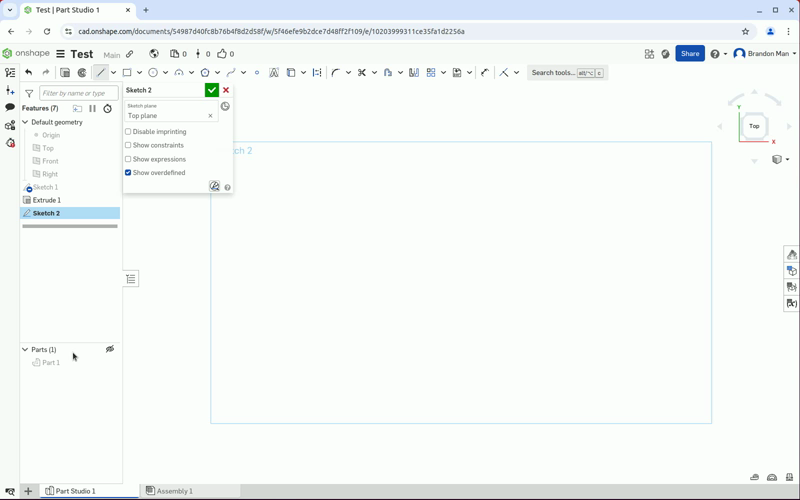
mouse_move(434, 273)
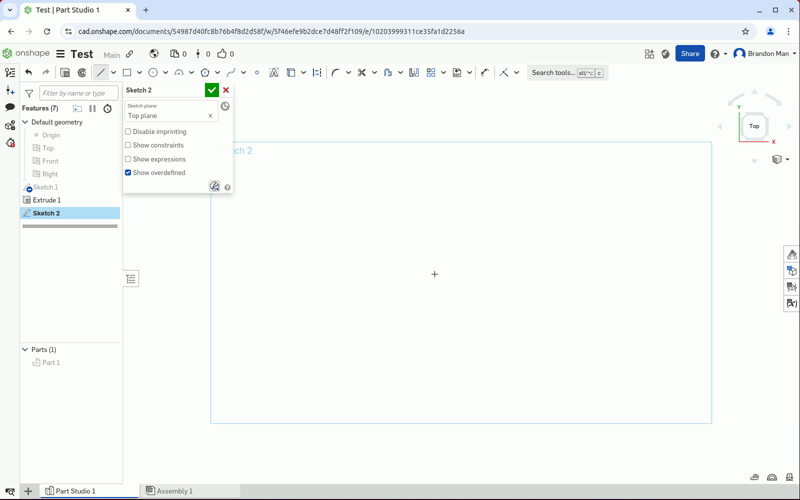
click(434, 273)
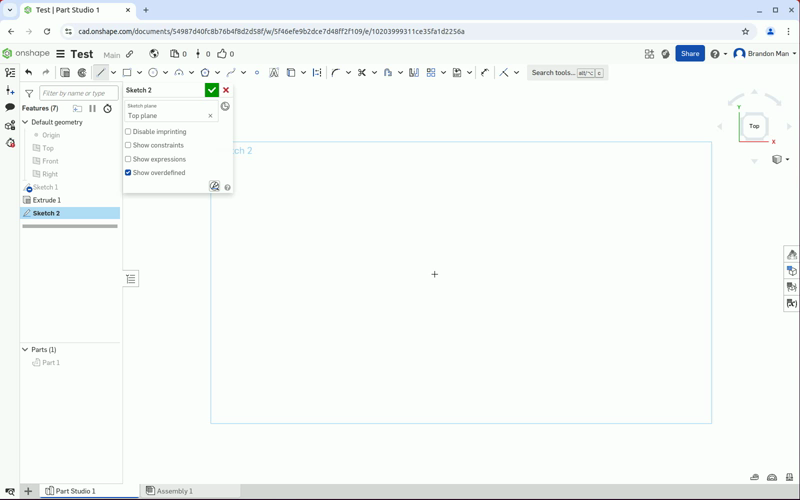
key_up(shift)
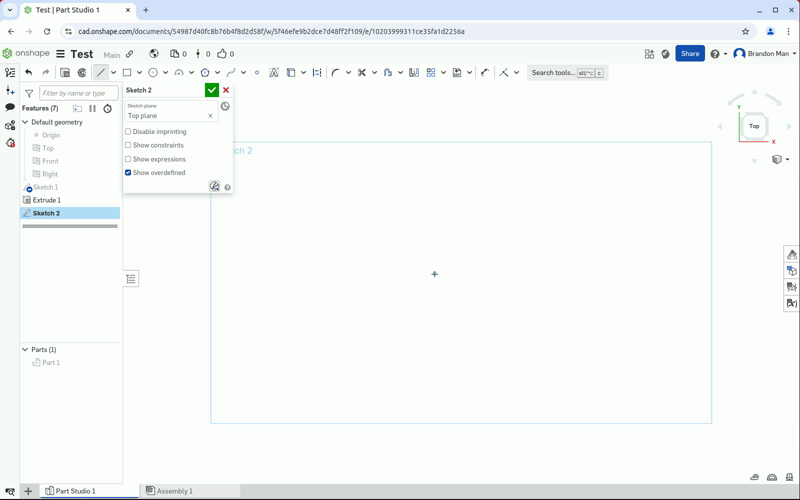
key_down(shift)
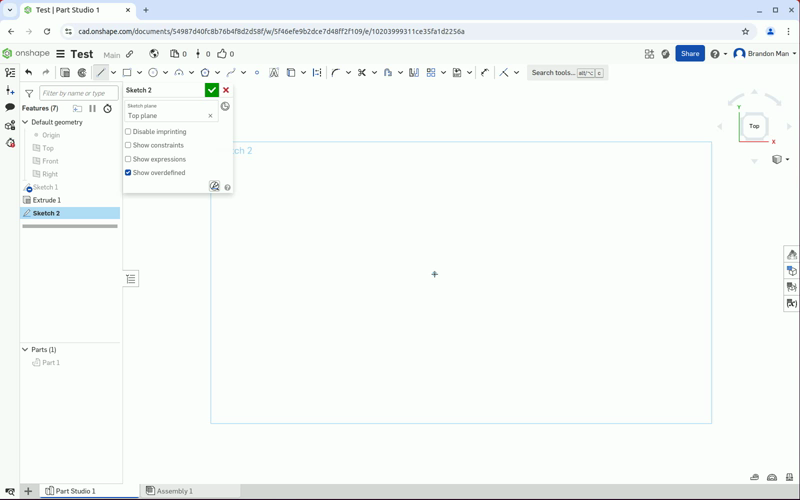
mouse_move(464, 273)
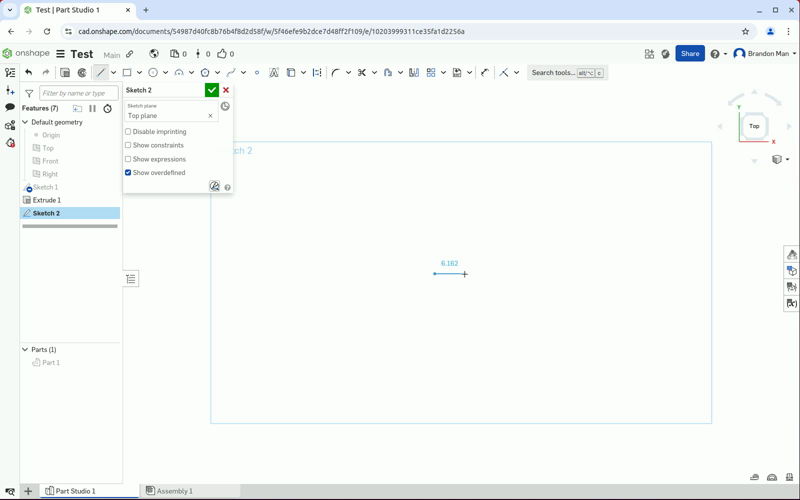
mouse_move(474, 273)
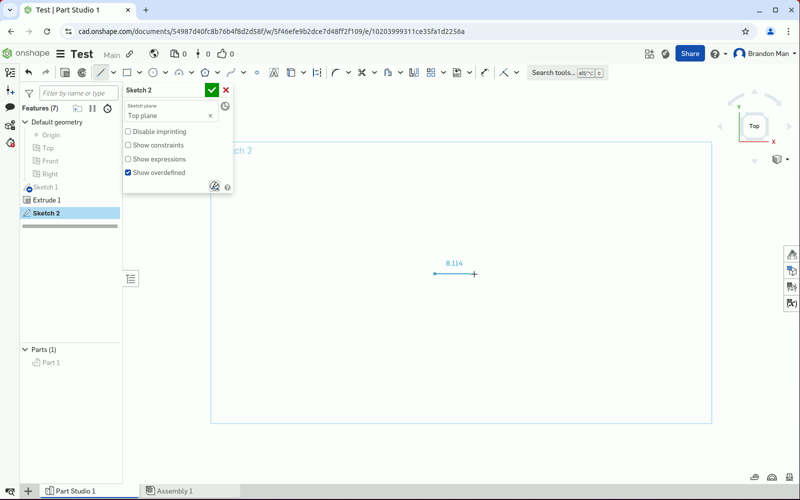
click(474, 273)
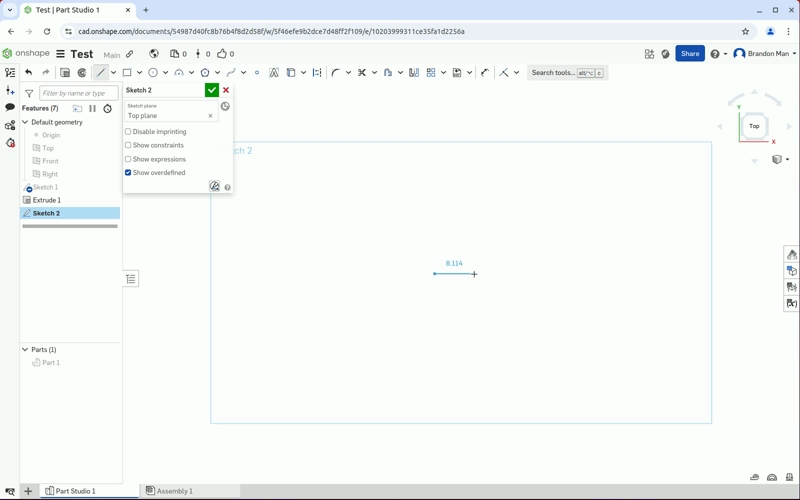
key_up(shift)
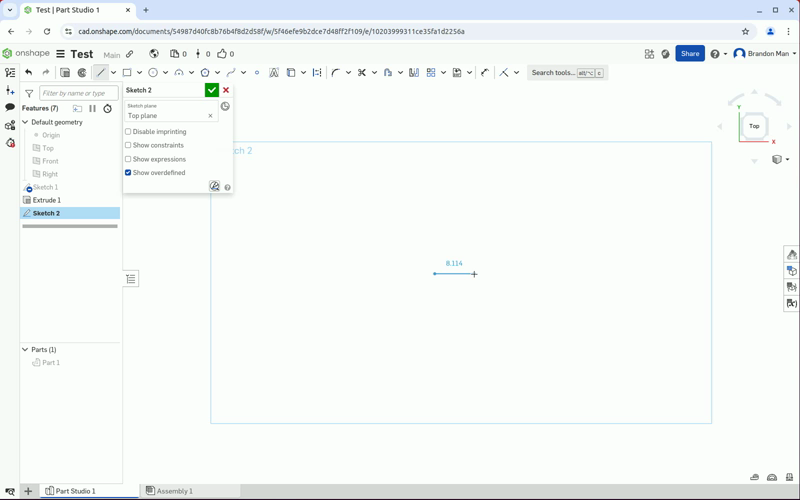
key_down(shift)
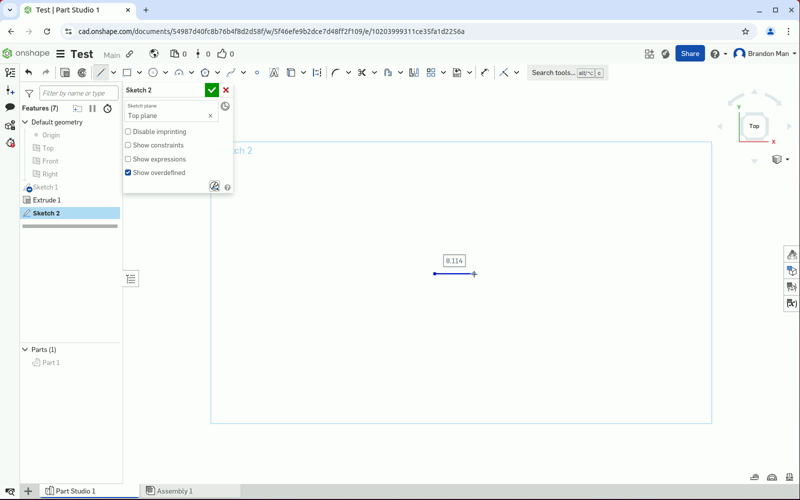
mouse_move(504, 273)
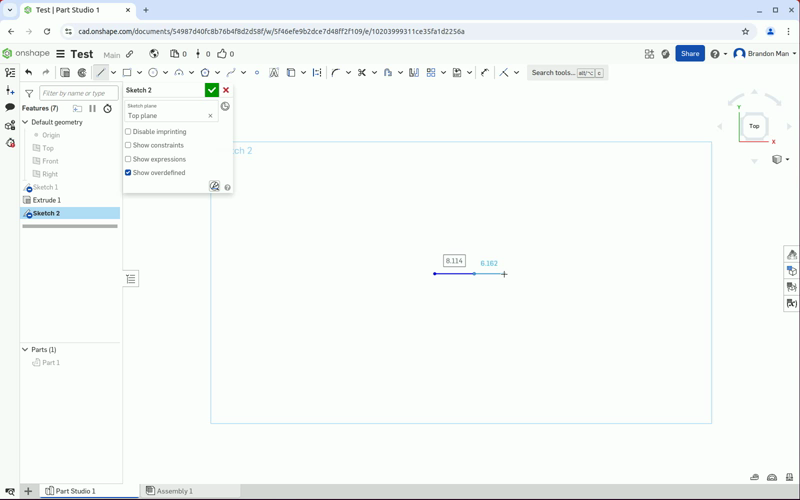
mouse_move(489, 252)
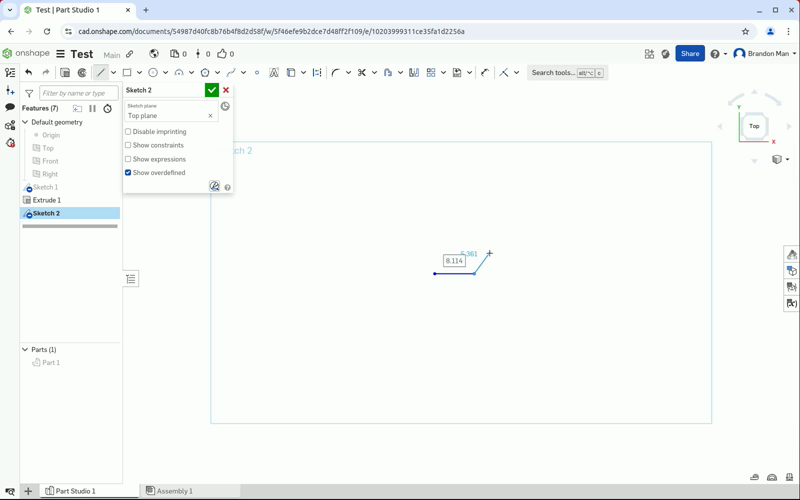
click(489, 252)
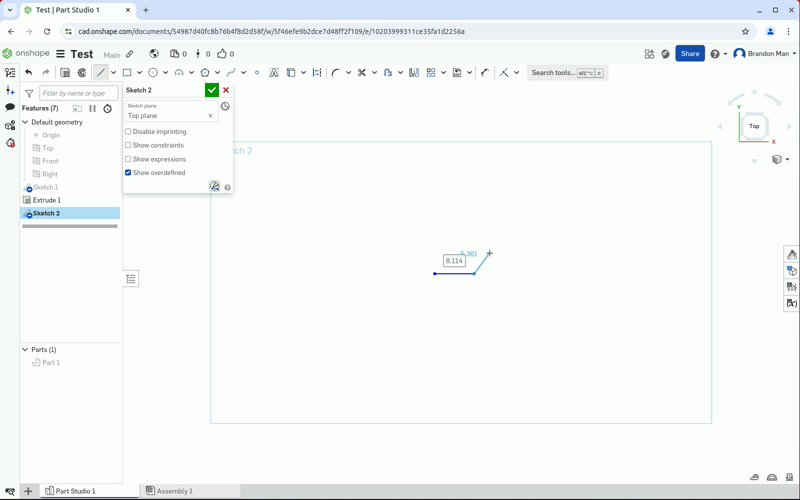
key_up(shift)
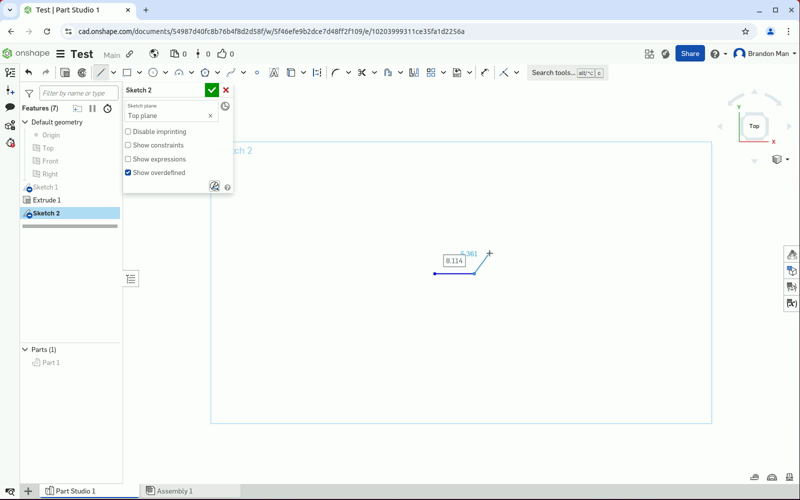
key_down(shift)
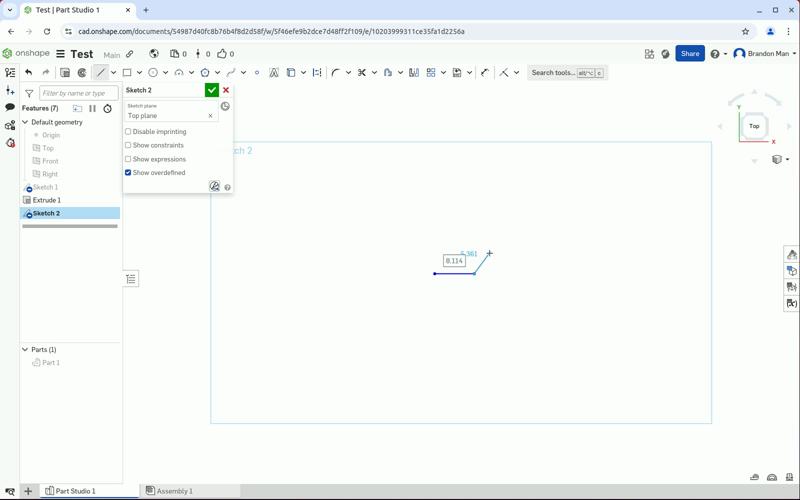
mouse_move(519, 252)
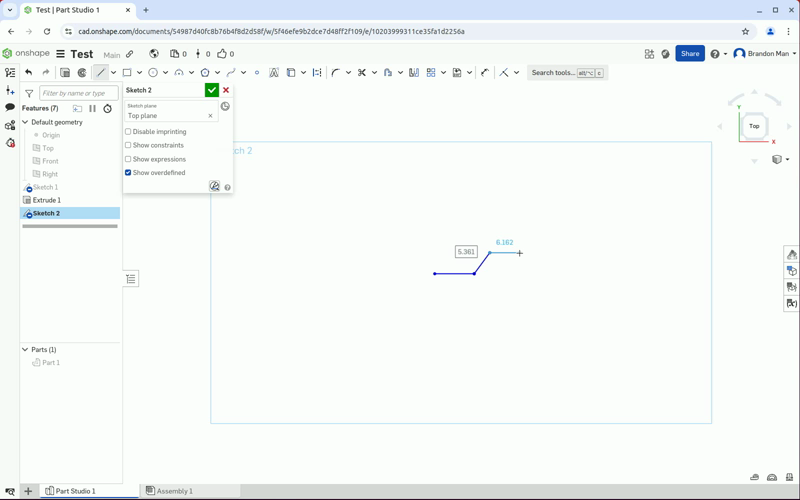
mouse_move(474, 247)
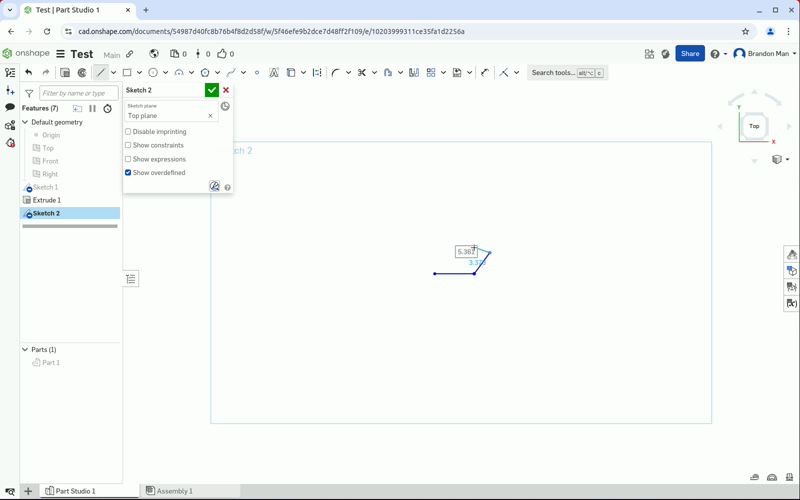
click(474, 247)
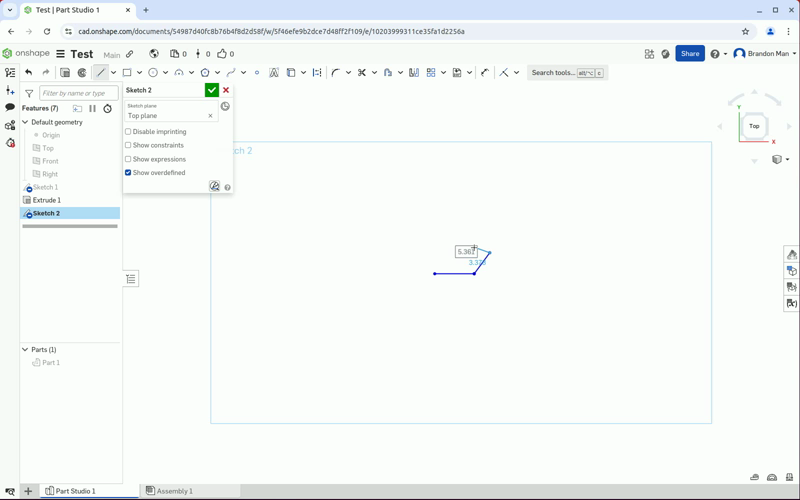
key_up(shift)
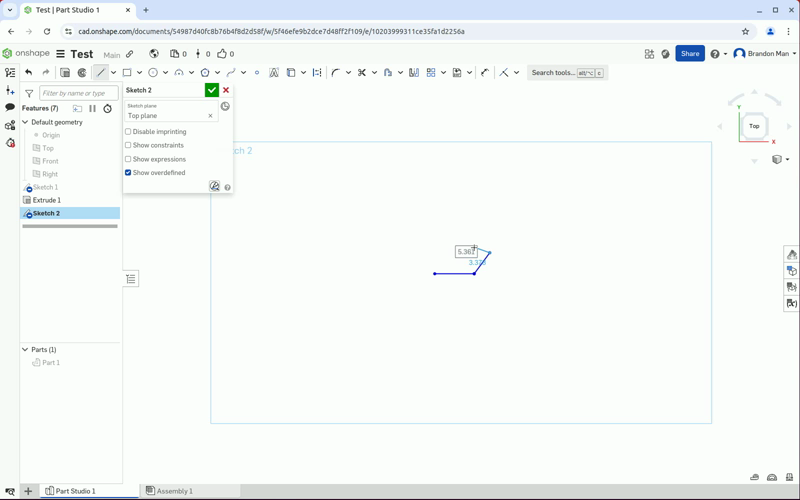
mouse_move(504, 247)
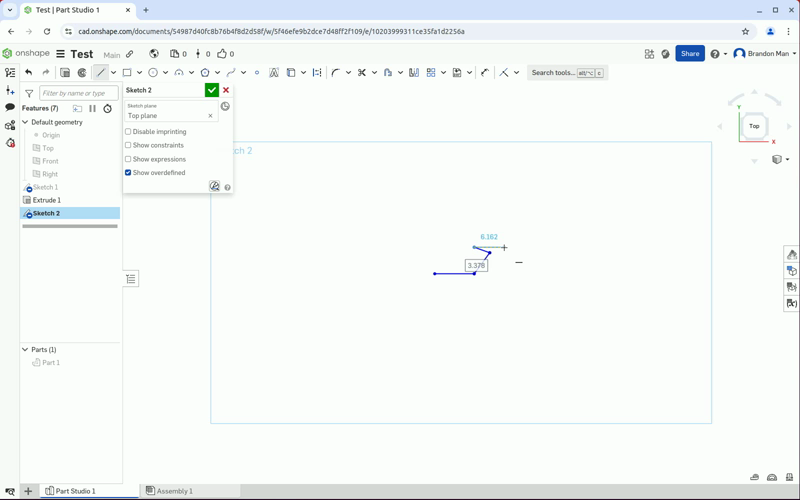
key_down(shift)
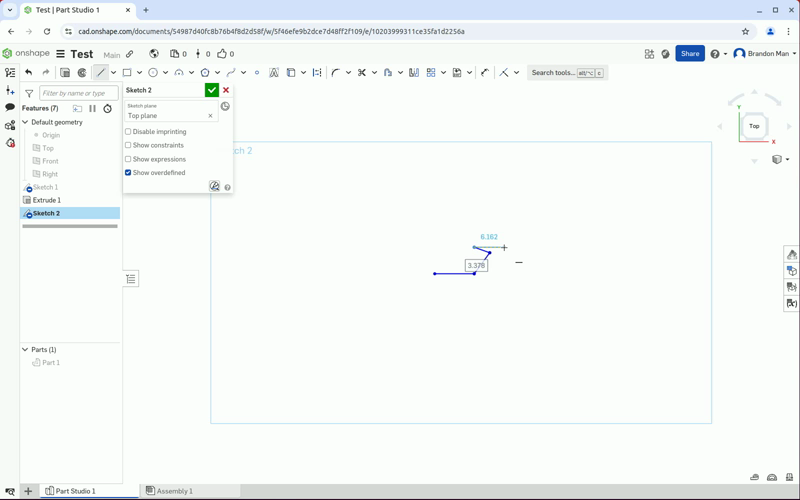
mouse_move(434, 273)
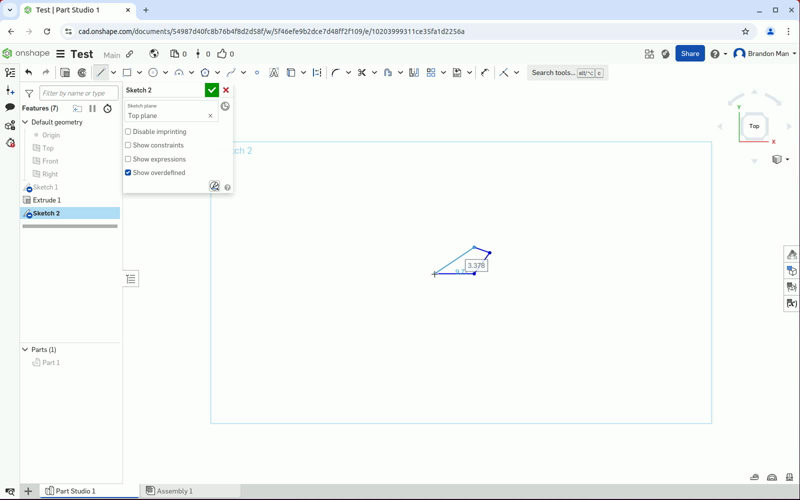
key_up(shift)
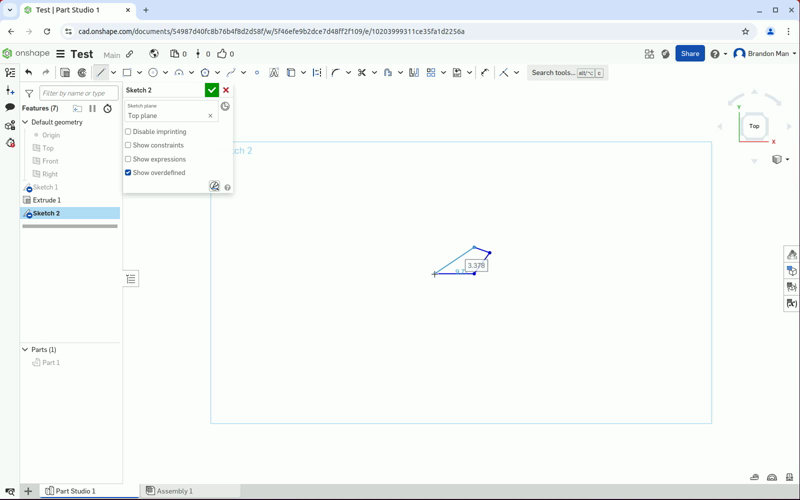
click(434, 273)
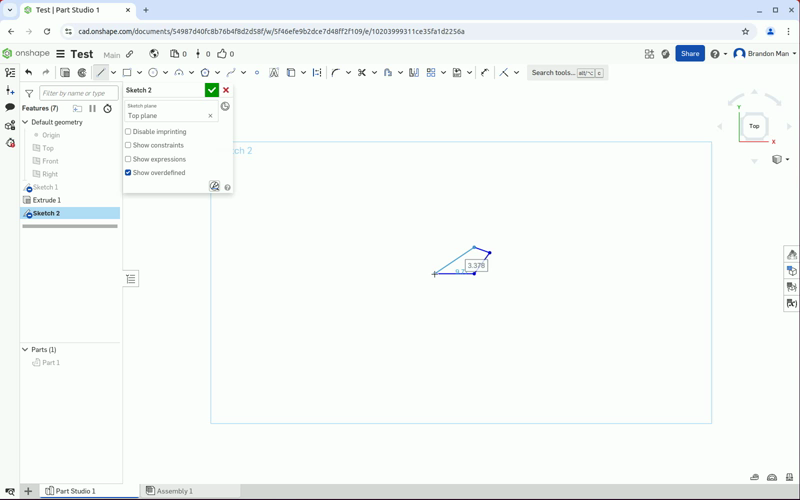
key(esc)
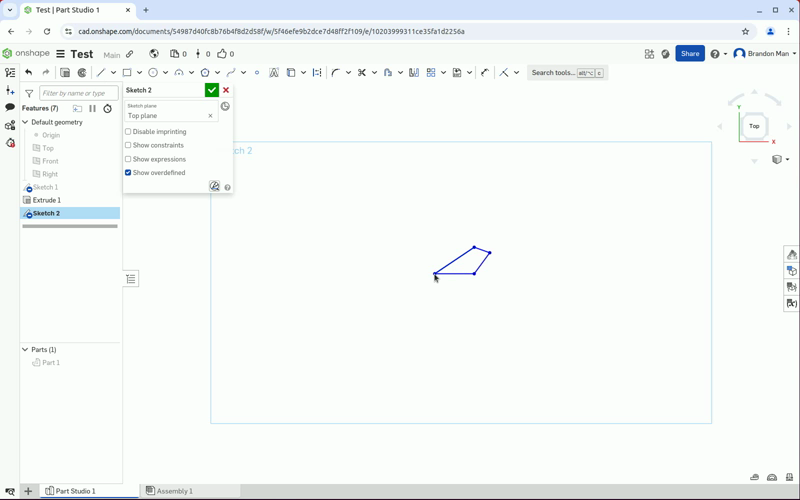
mouse_move(476, 254)
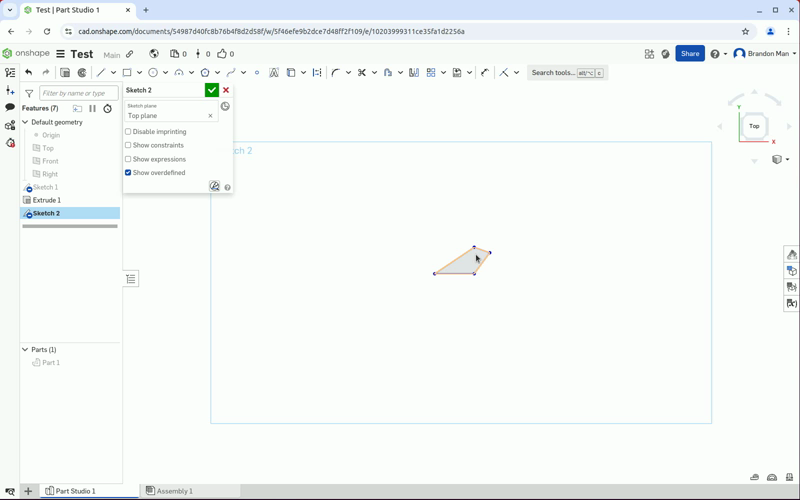
scroll(6)
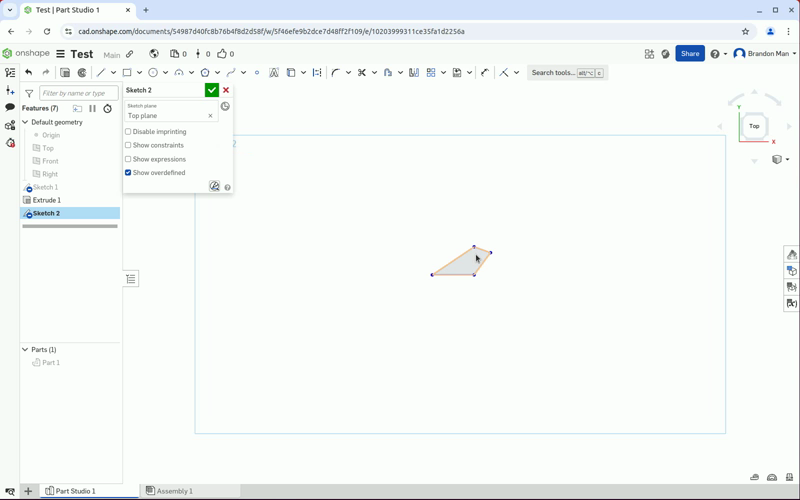
scroll(6)
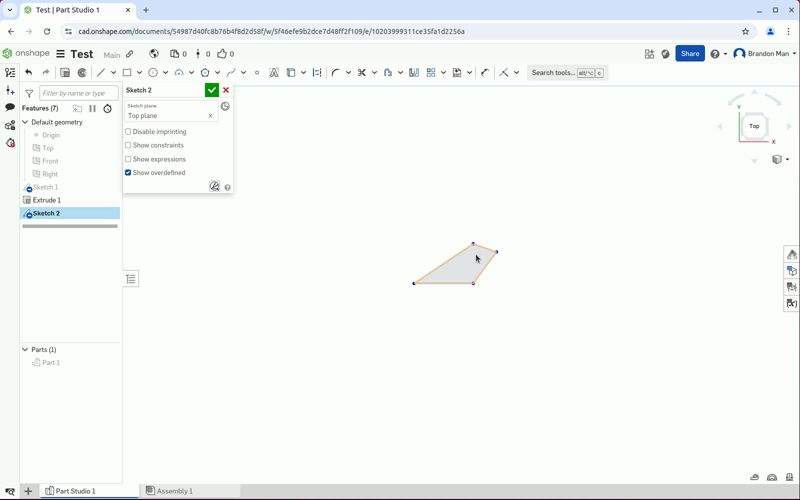
scroll(6)
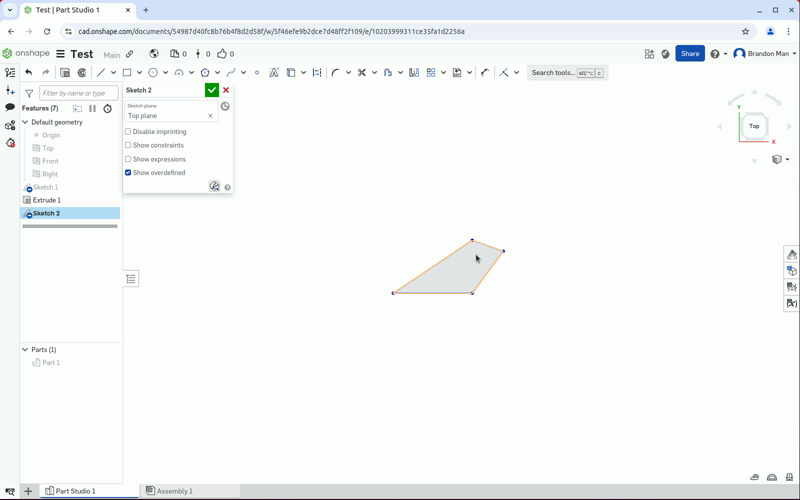
scroll(6)
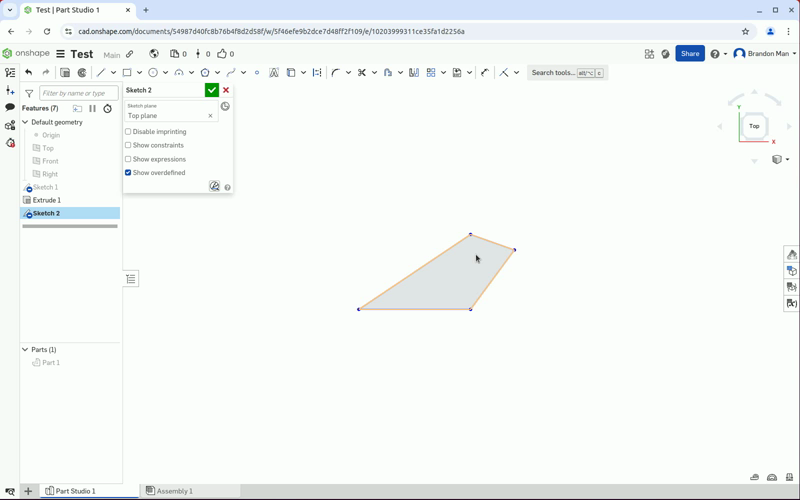
scroll(6)
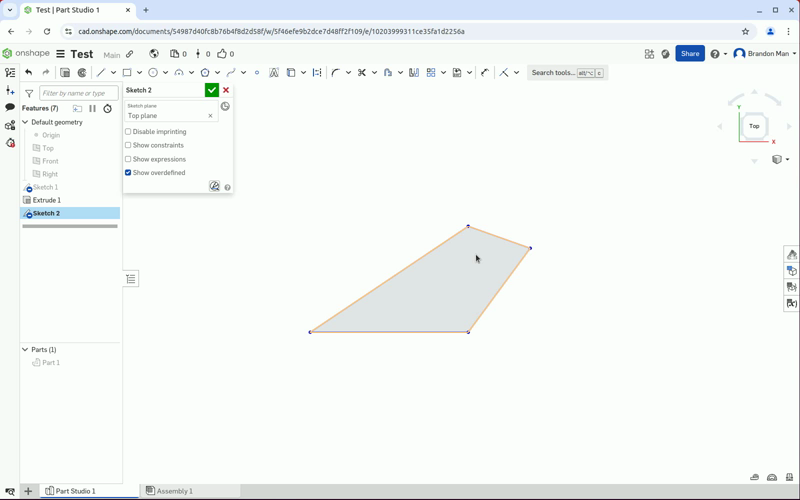
scroll(6)
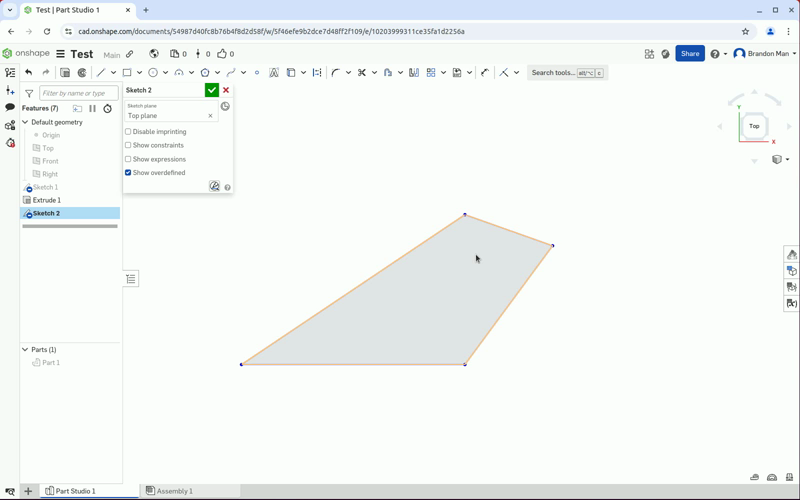
scroll(6)
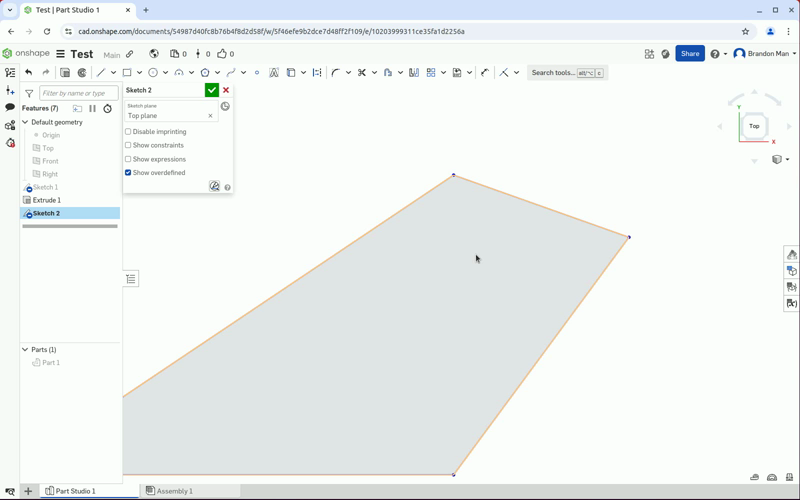
click(476, 254)
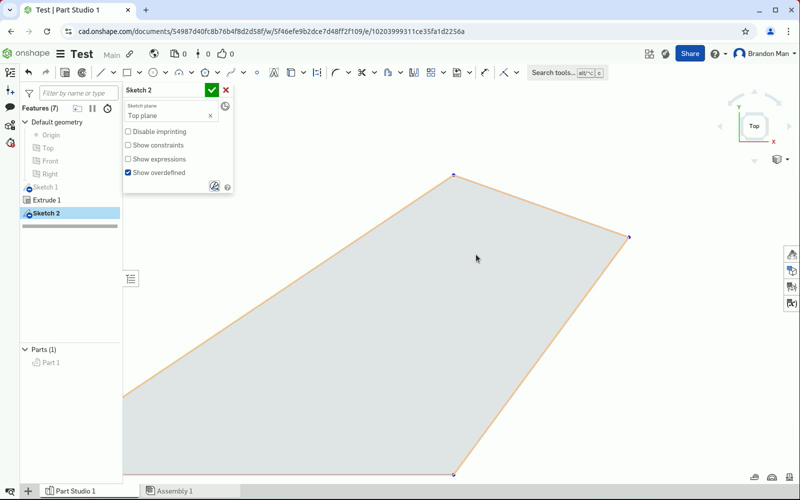
scroll(-6)
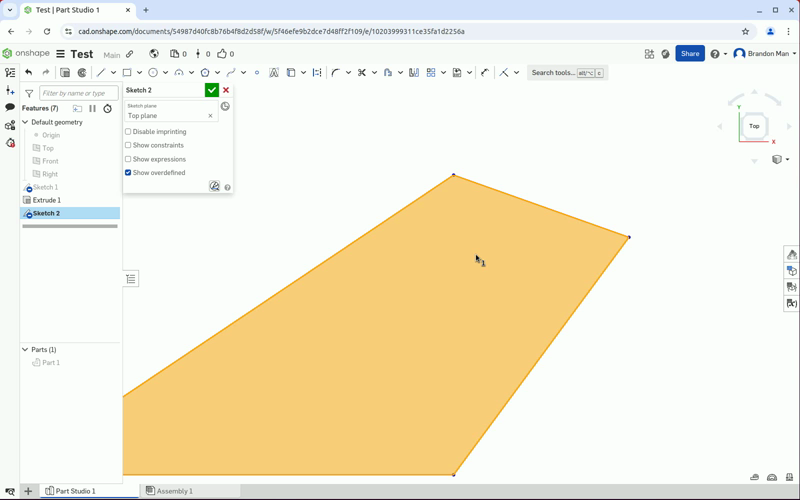
scroll(-6)
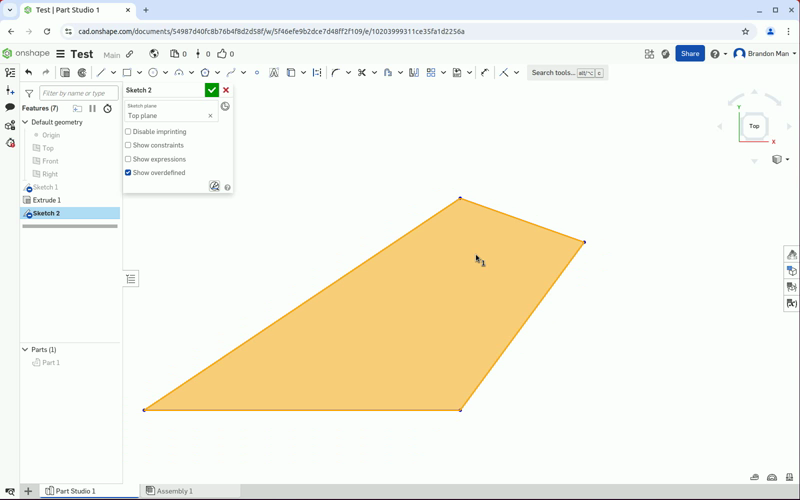
scroll(-6)
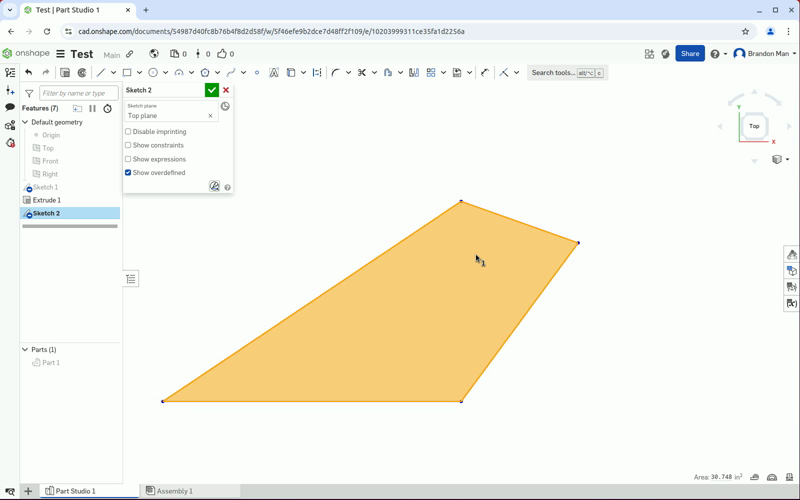
scroll(-6)
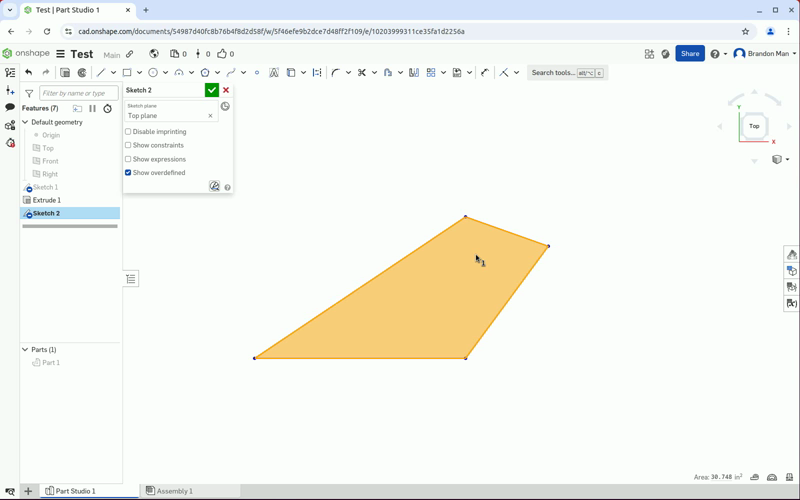
scroll(-6)
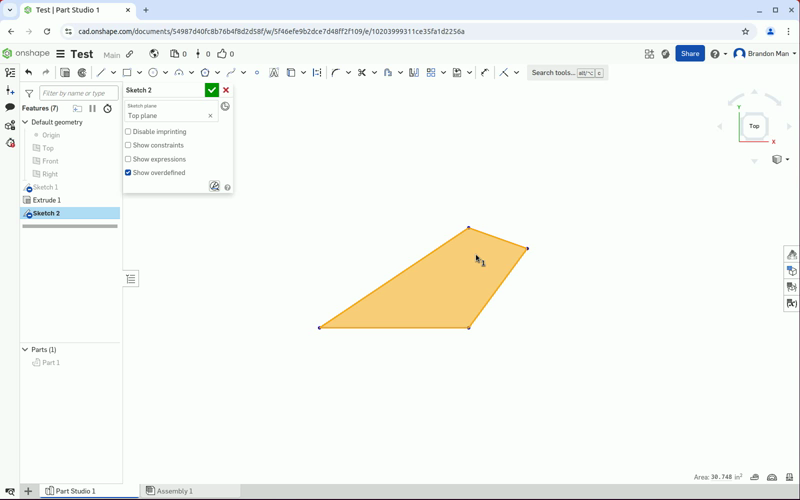
scroll(-6)
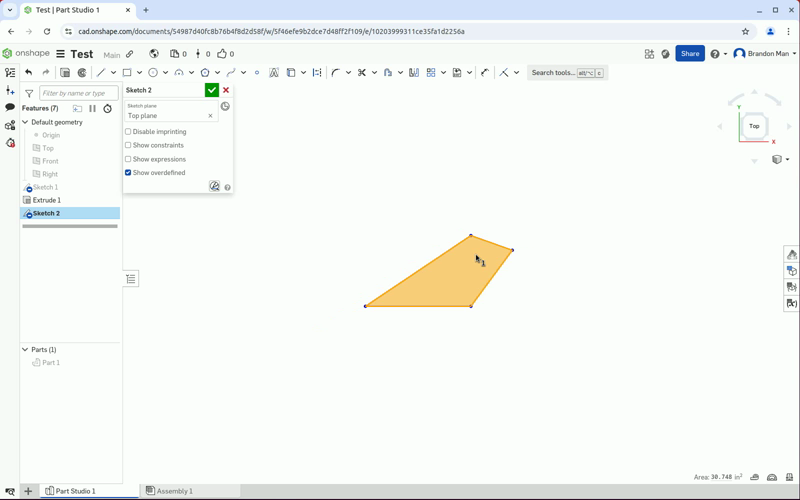
scroll(-6)
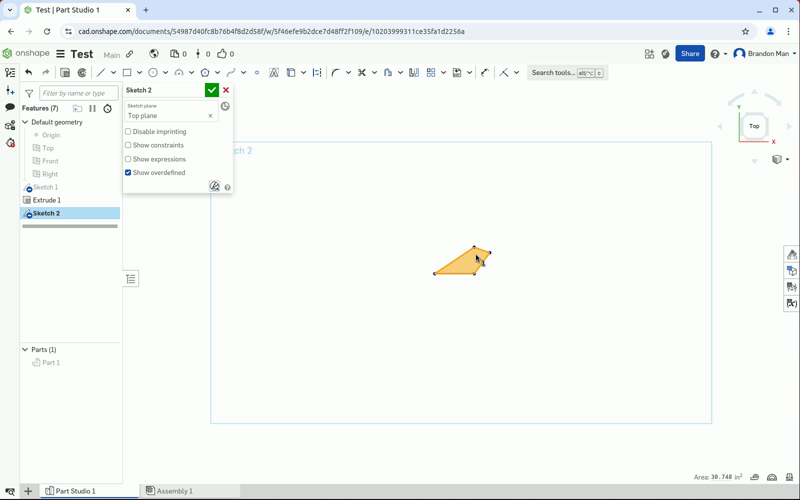
mouse_move(73, 352)
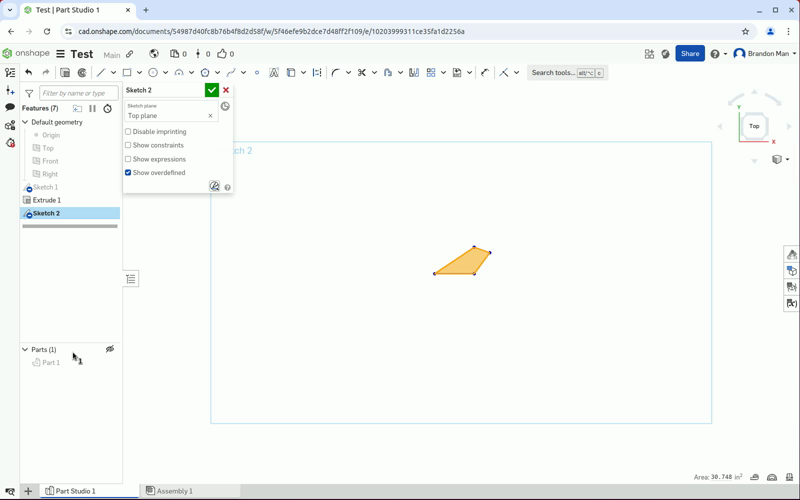
key(shift+y)
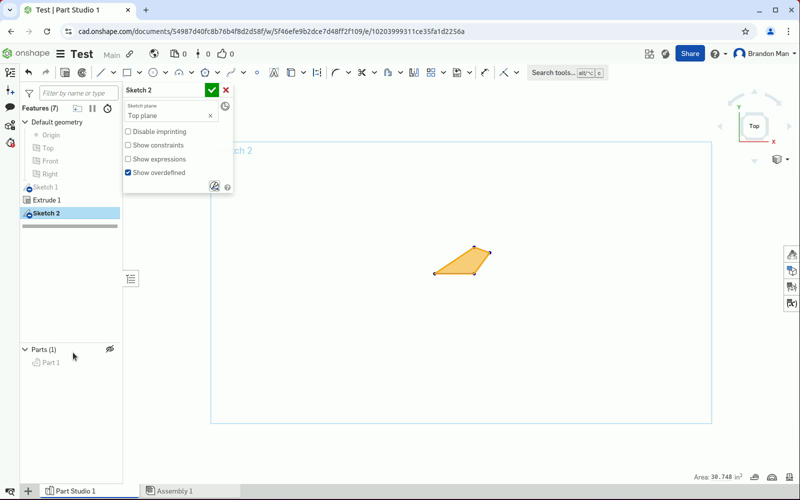
key(shift+e)
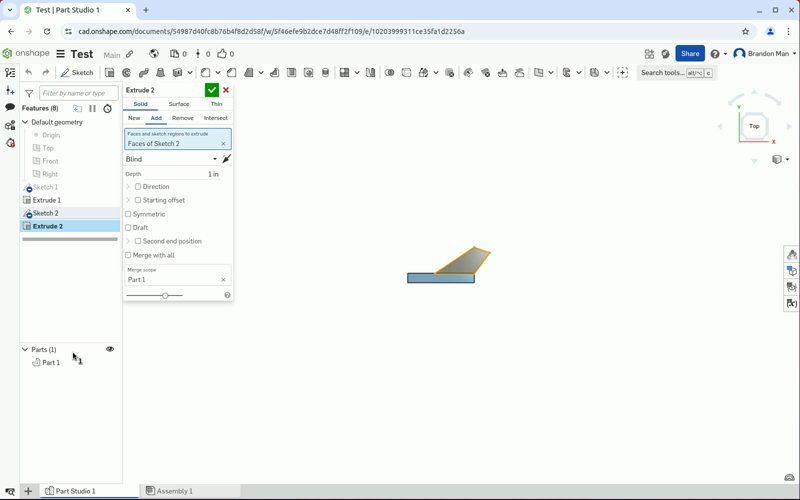
mouse_move(143, 106)
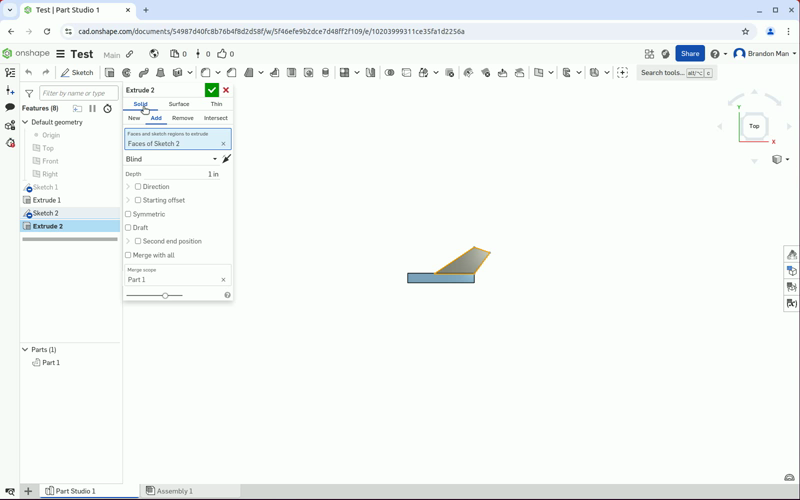
click(143, 106)
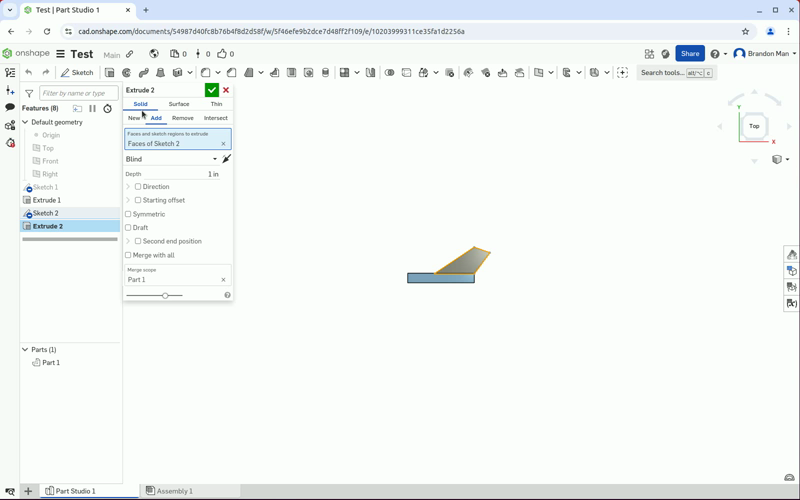
mouse_move(137, 120)
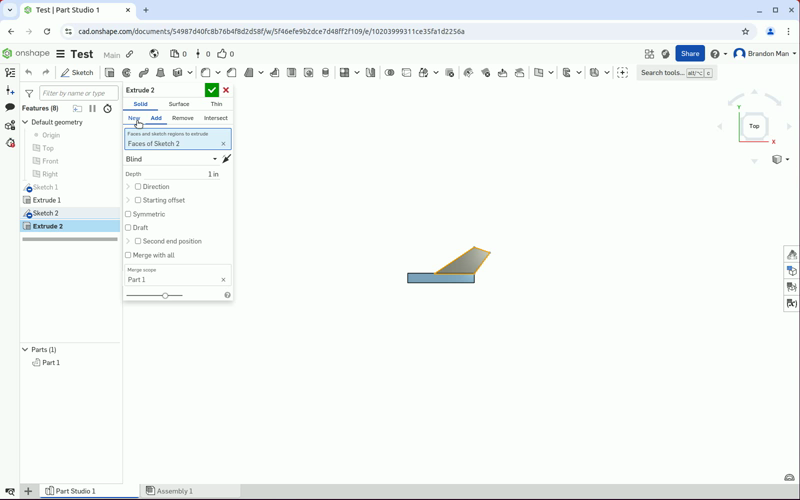
click(137, 120)
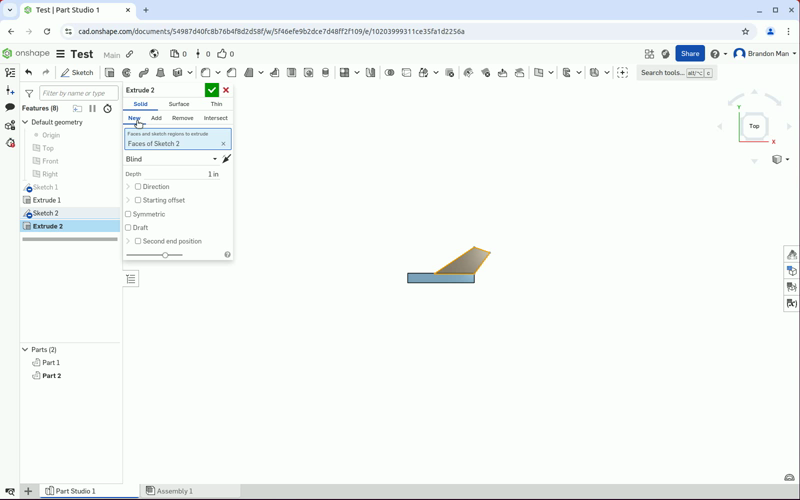
key(tab, 4)
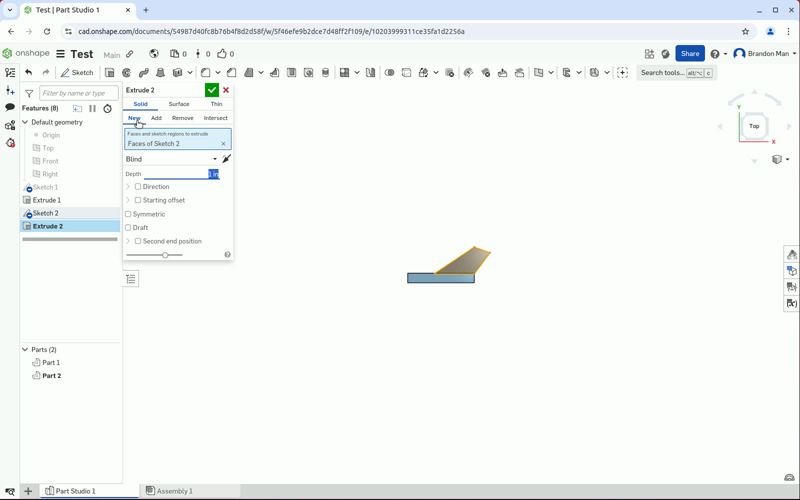
text(4.333)
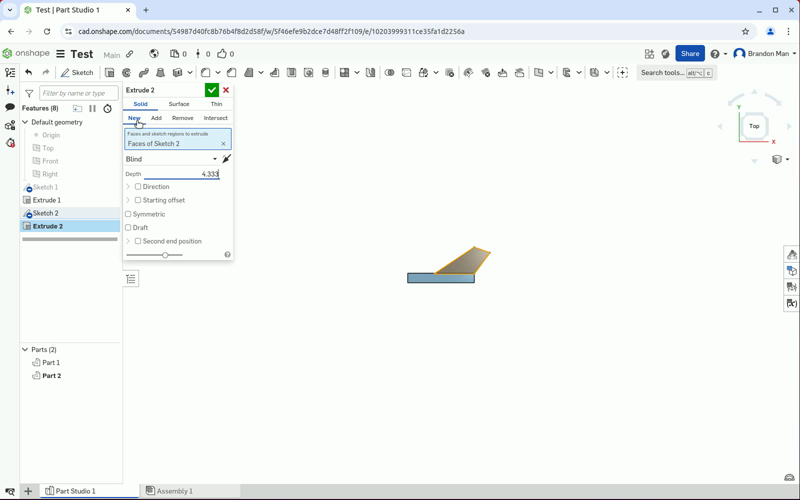
key(enter)
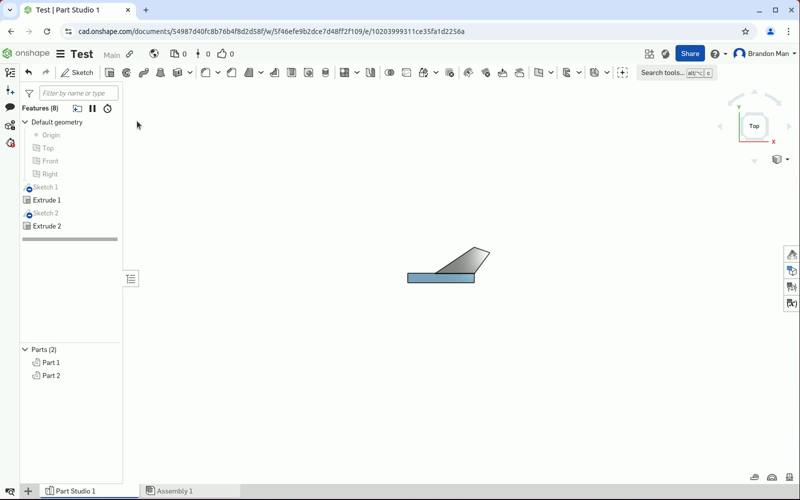
key(shift+h)
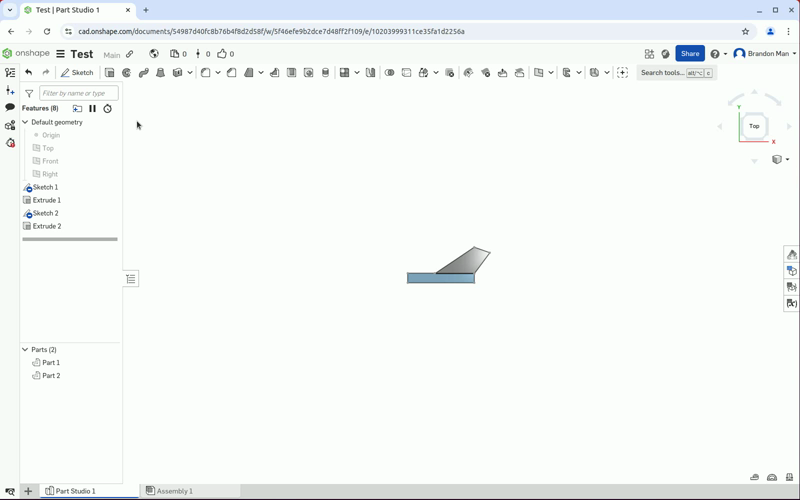
key(shift+h)
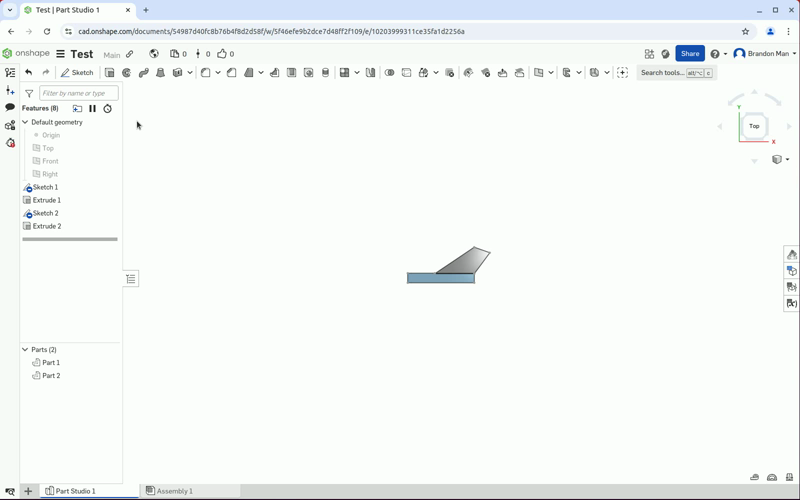
key(shift+7)
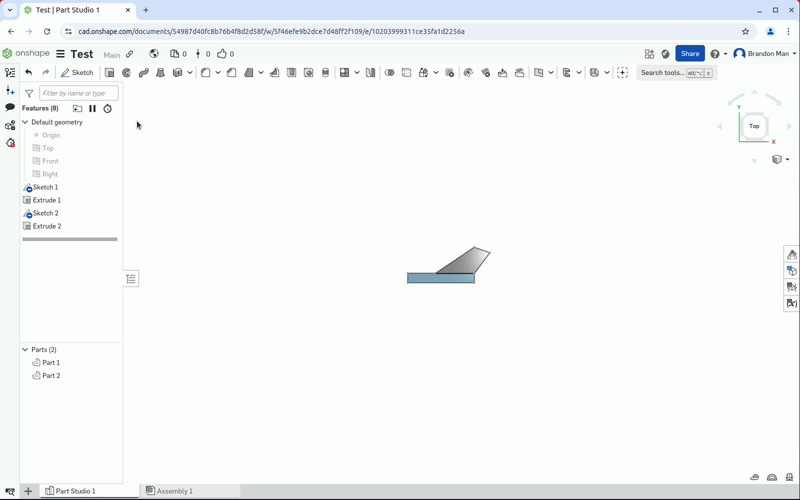
key(up, 3)
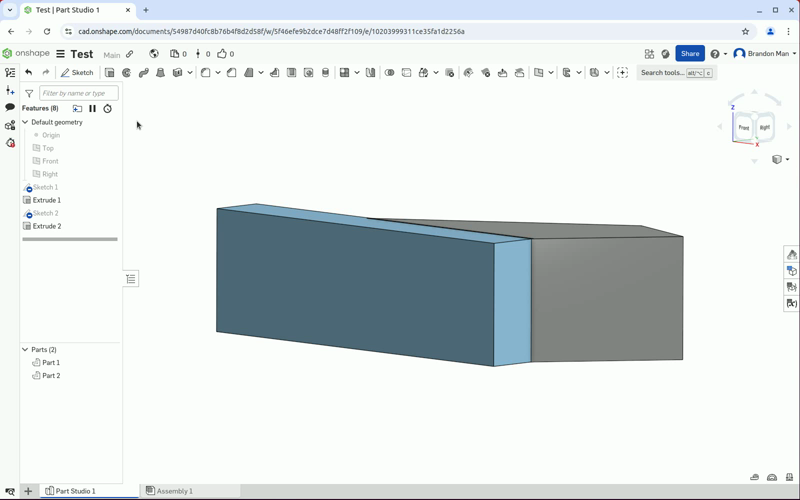
key(left, 3)
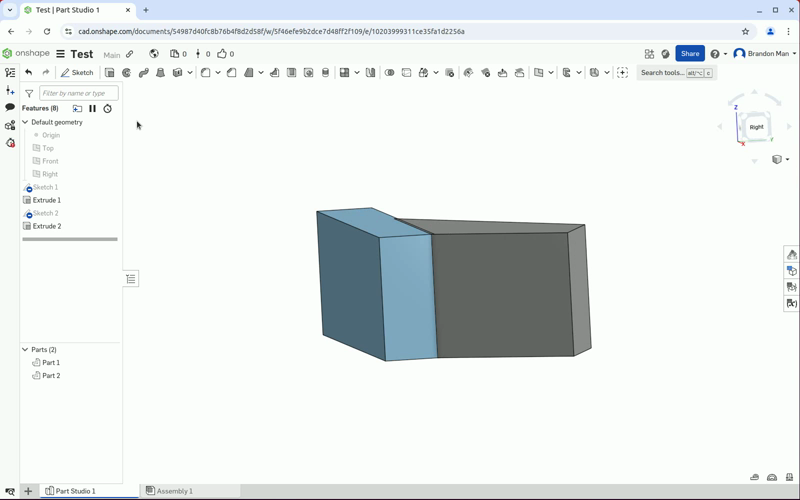
key(right, 3)
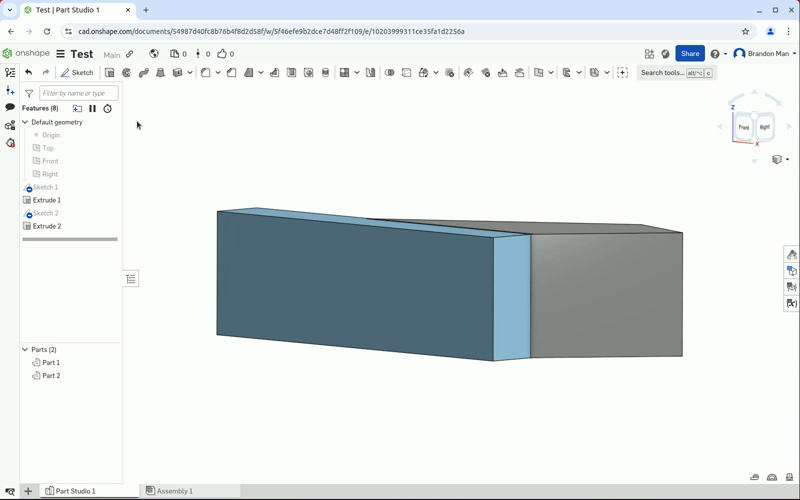
key(down, 3)
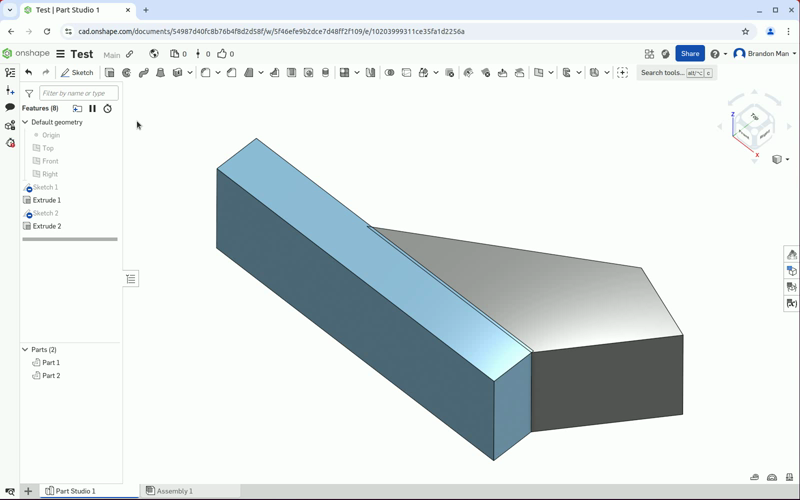
mouse_move(73, 189)
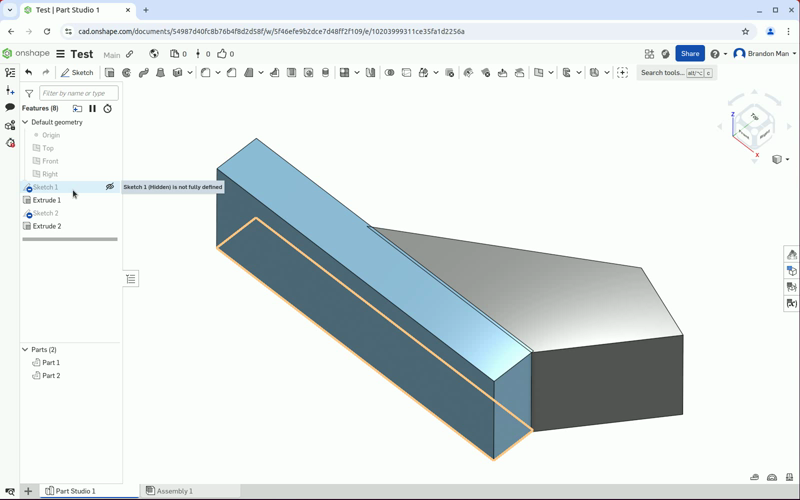
click(73, 189)